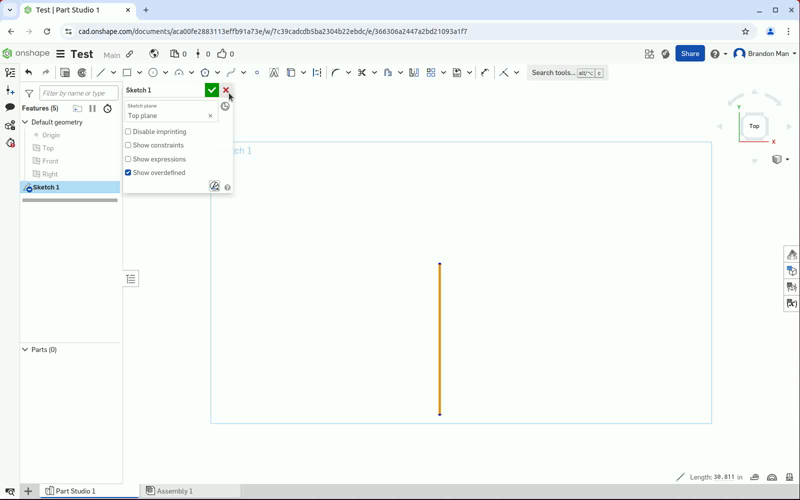
key(shift+h)
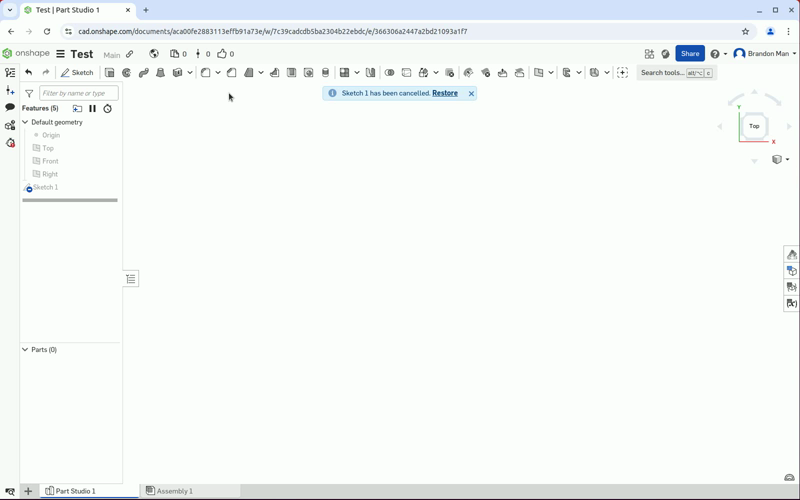
mouse_move(73, 352)
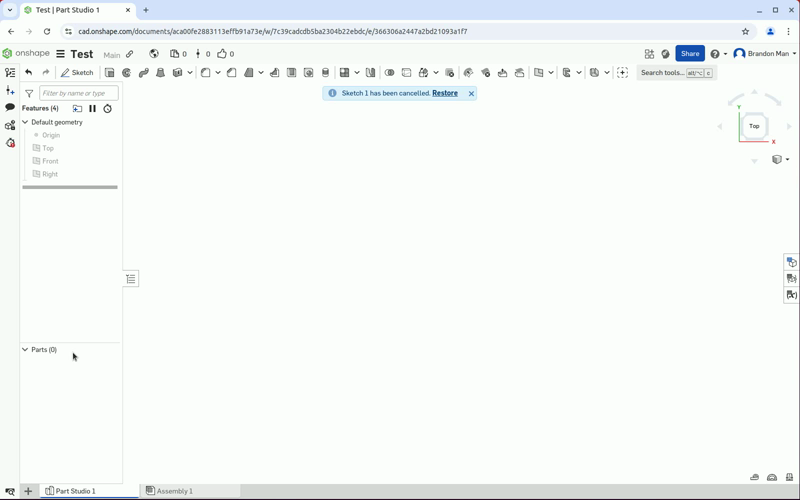
key(y)
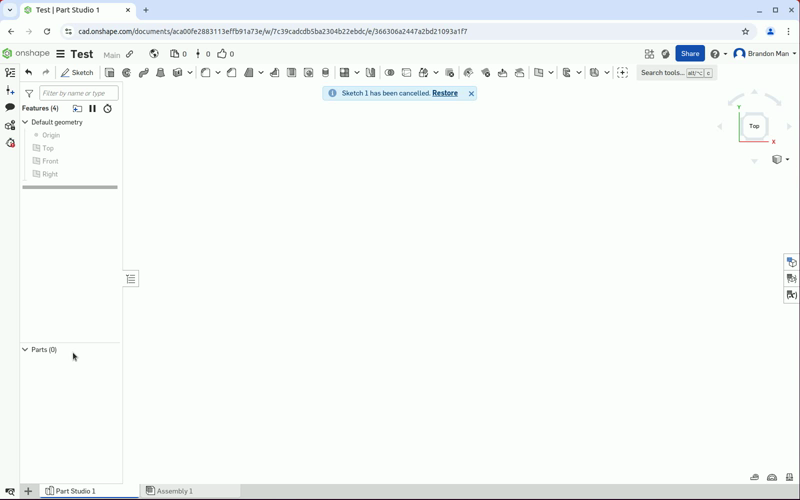
key(shift+p)
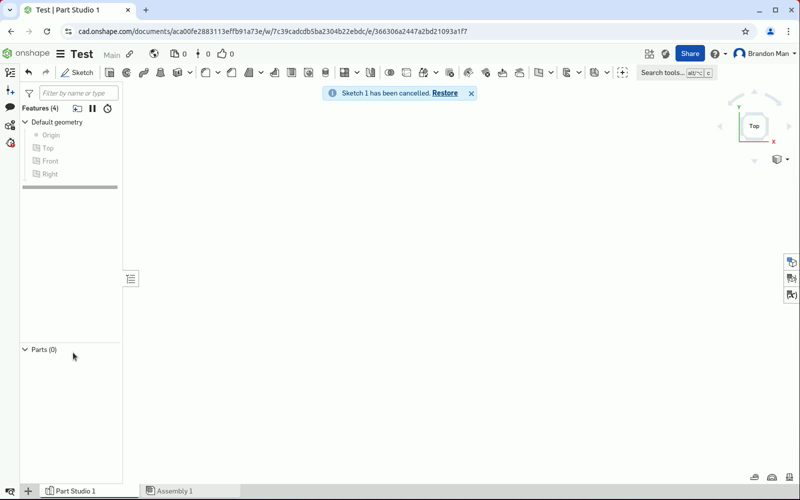
key(space)
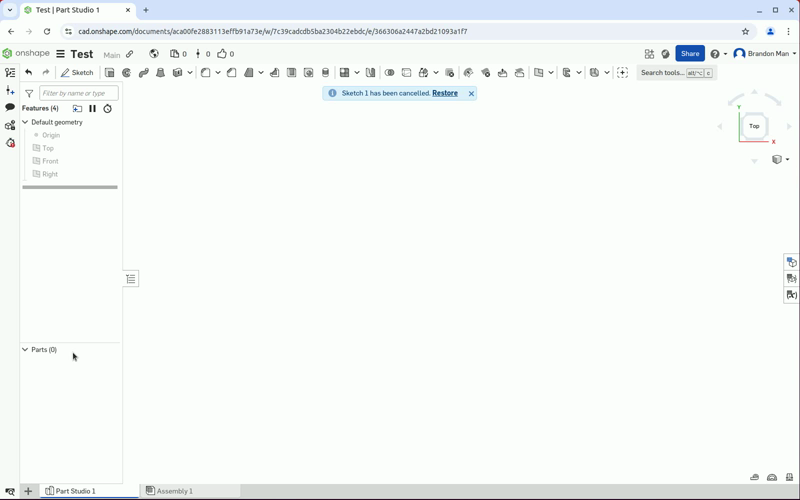
key_down(shift)
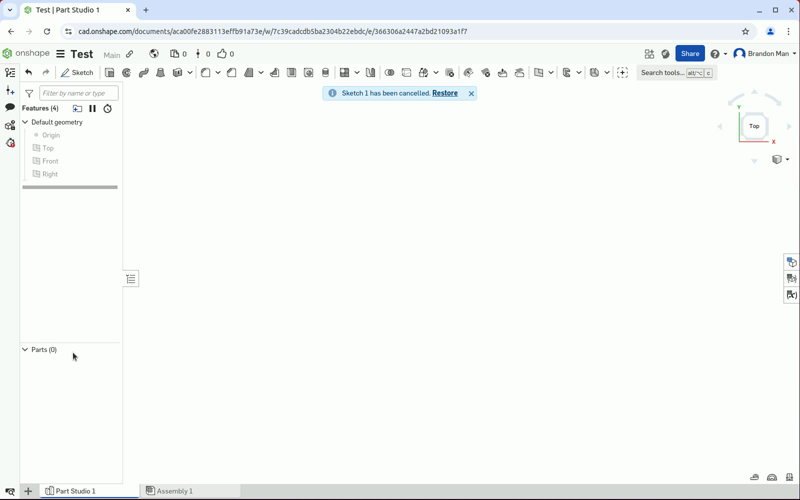
key(up)
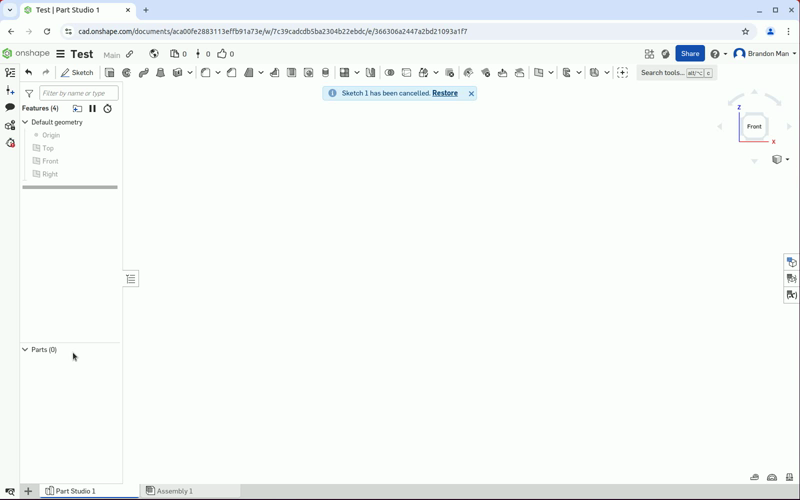
key_up(shift)
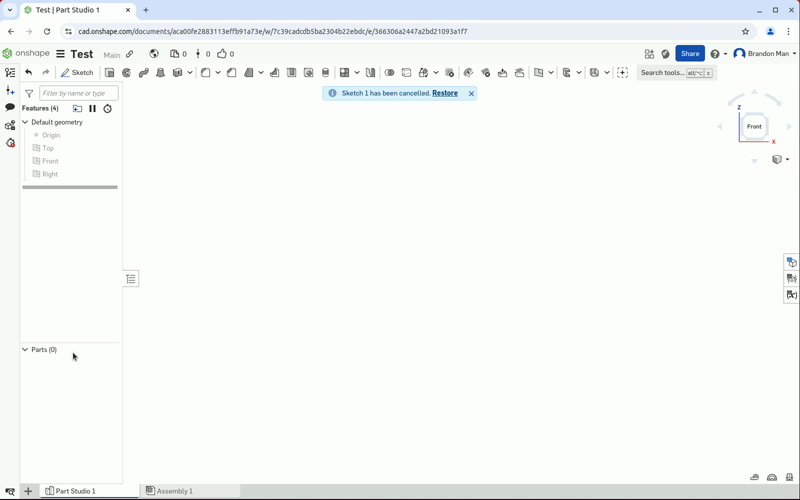
mouse_move(73, 352)
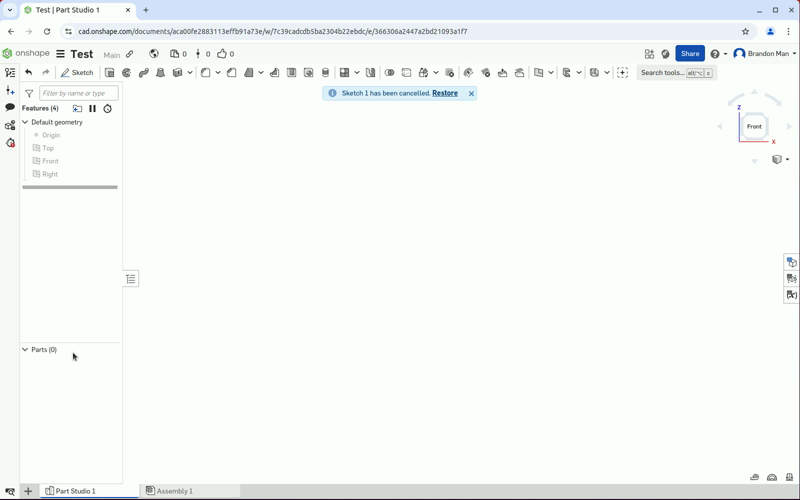
key(shift+y)
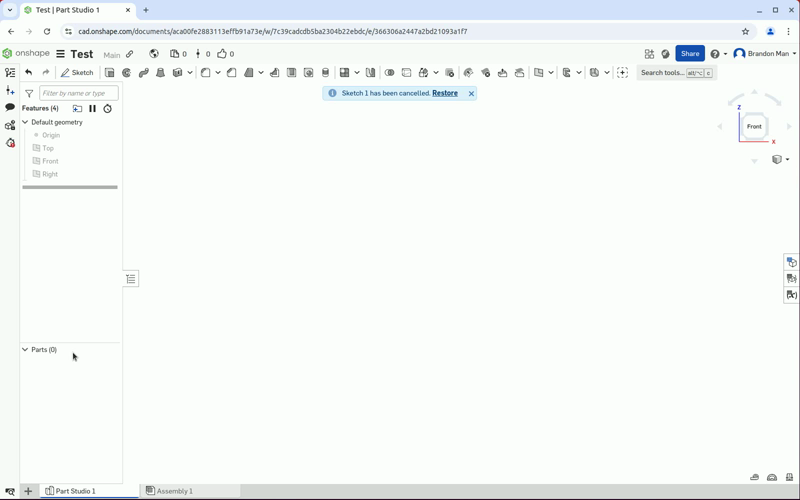
key(shift+s)
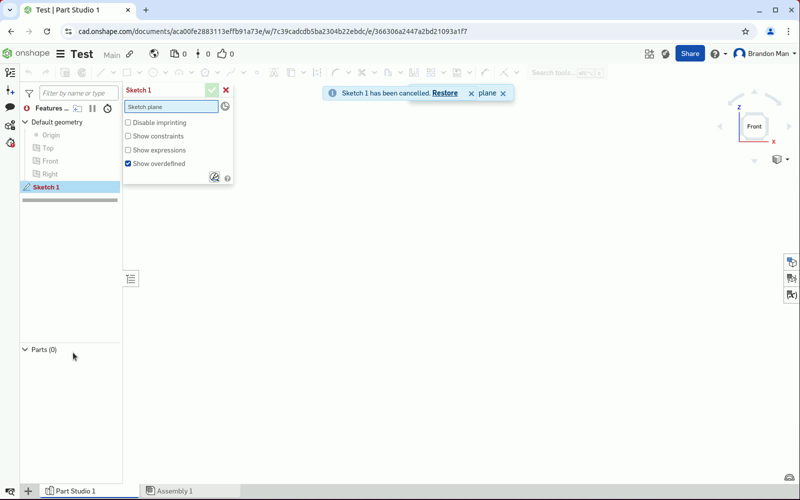
mouse_move(73, 163)
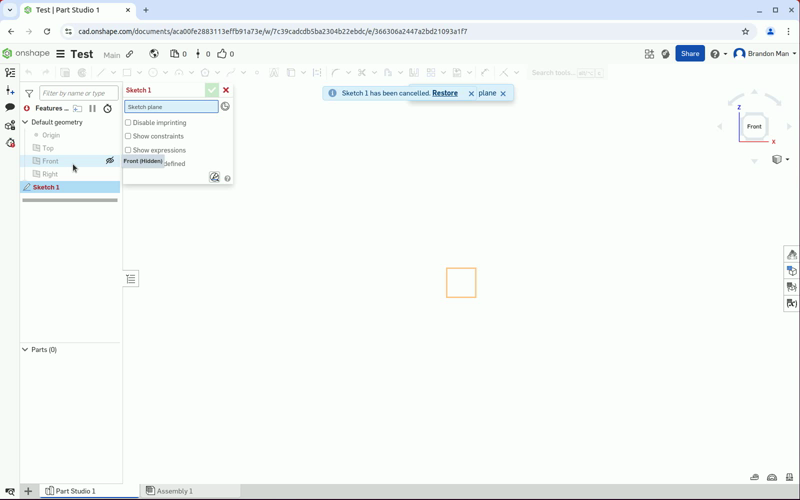
click(73, 163)
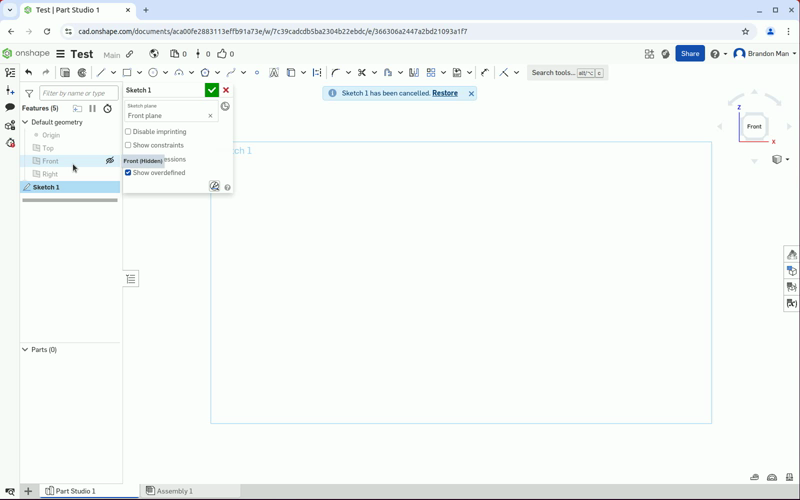
mouse_move(73, 352)
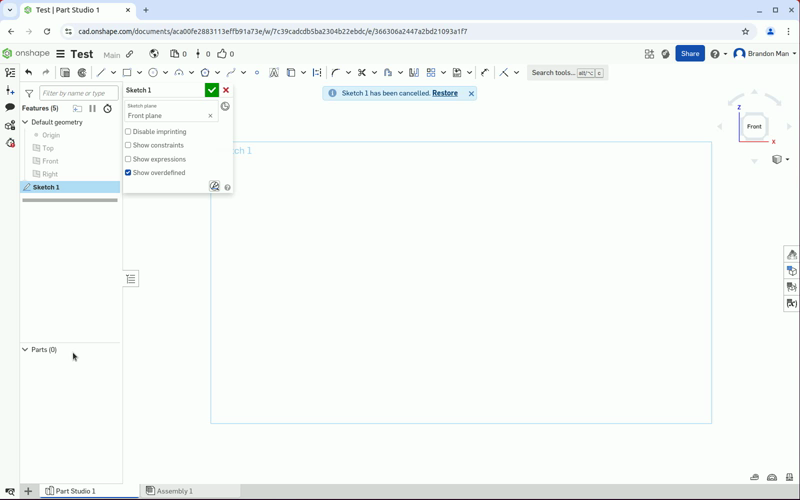
key(y)
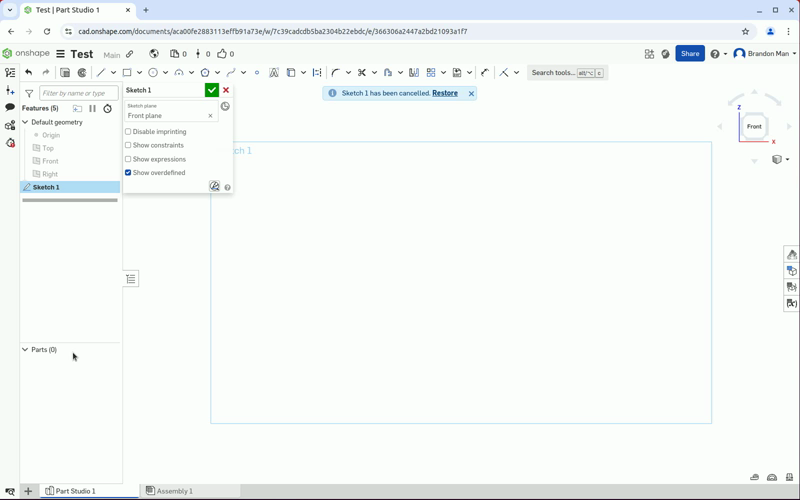
key(c)
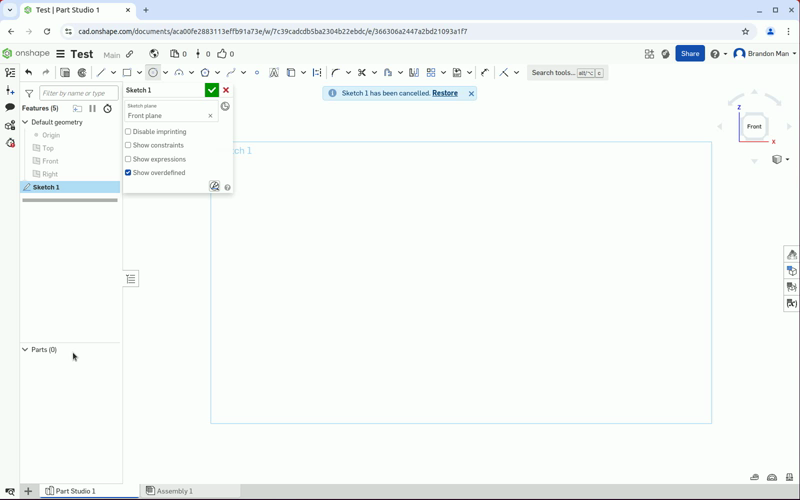
key_down(shift)
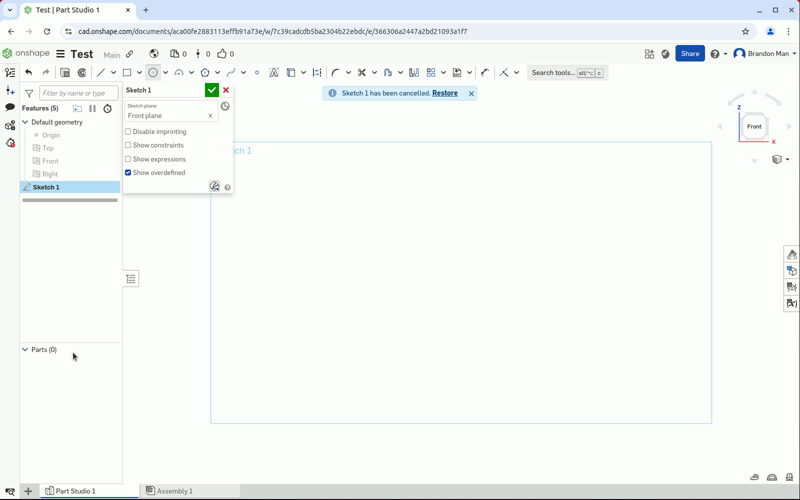
mouse_move(461, 282)
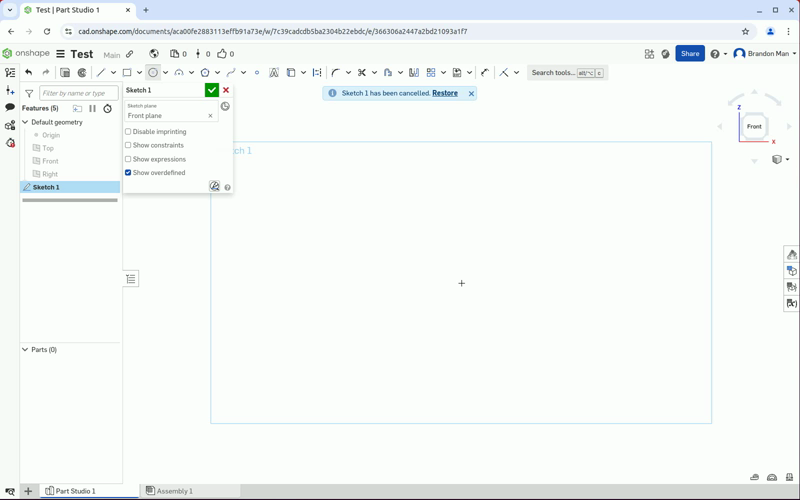
click(461, 282)
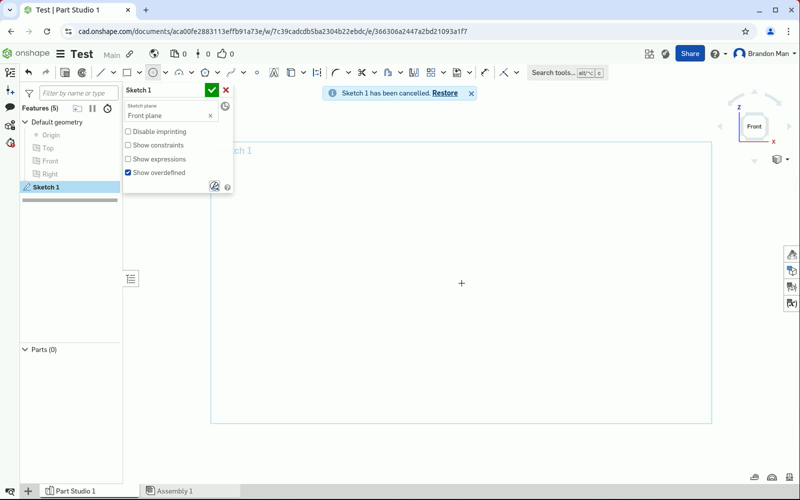
key_up(shift)
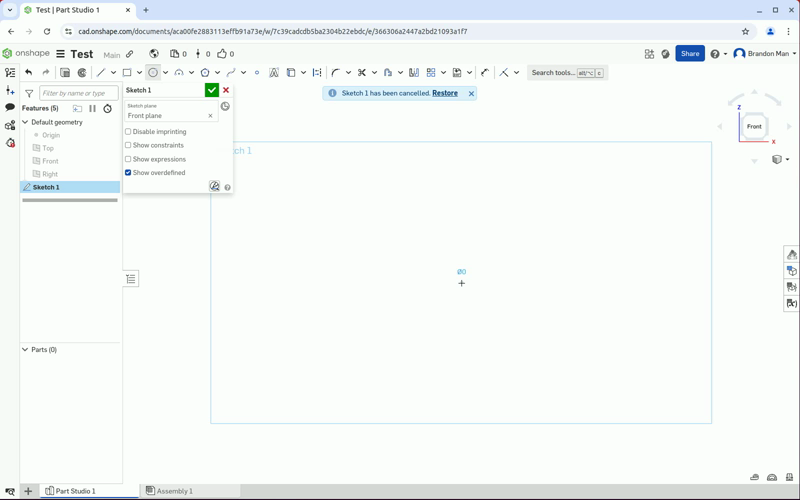
mouse_move(468, 282)
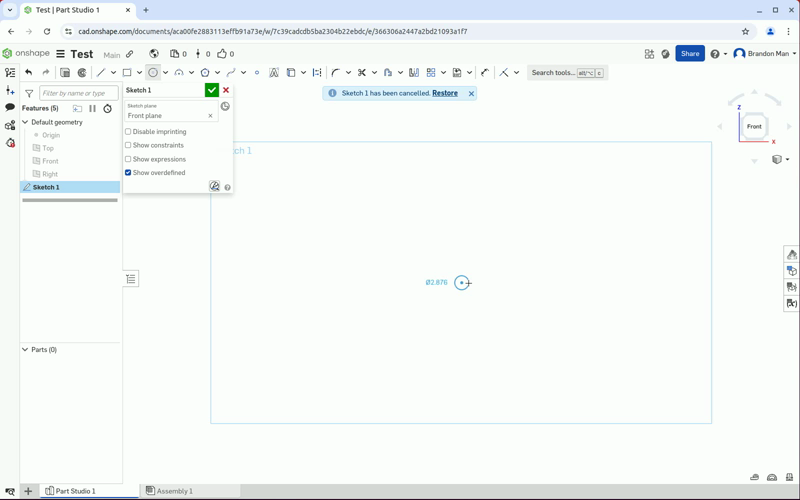
click(468, 282)
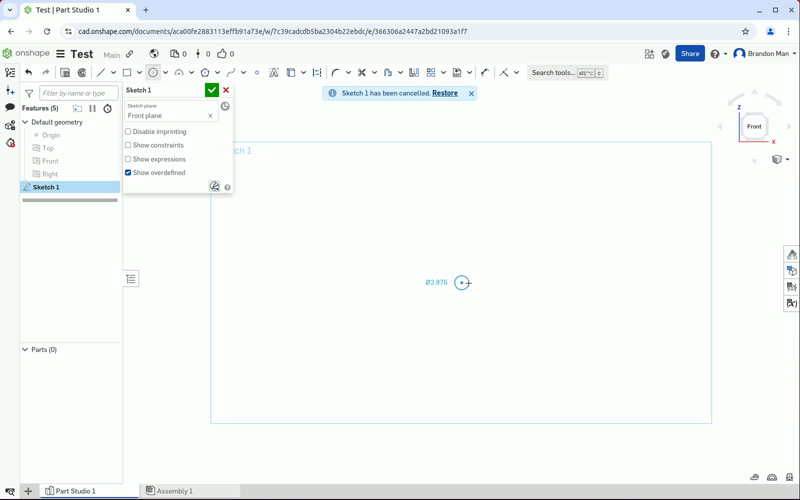
key(esc)
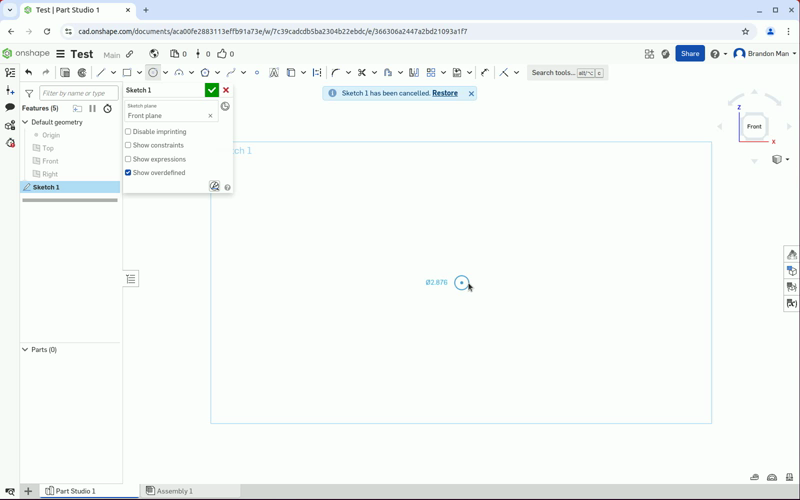
mouse_move(466, 278)
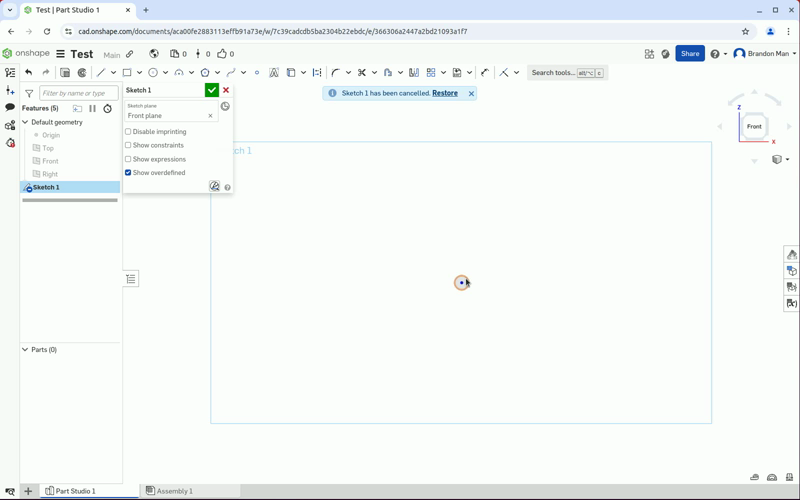
scroll(6)
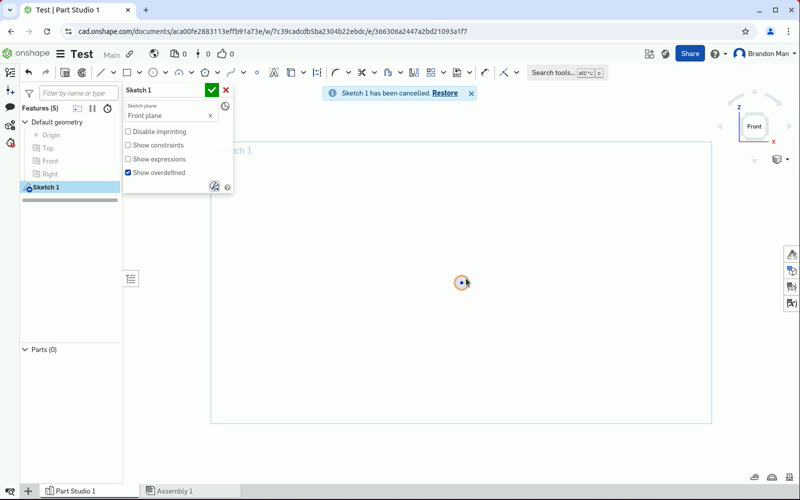
scroll(6)
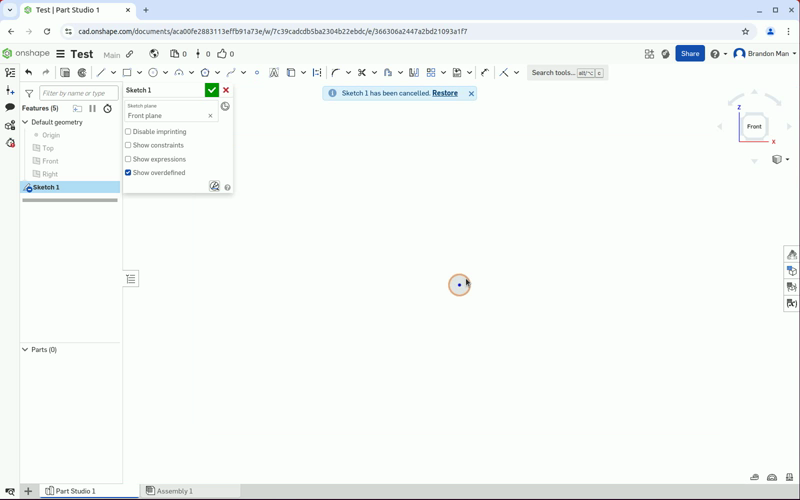
scroll(6)
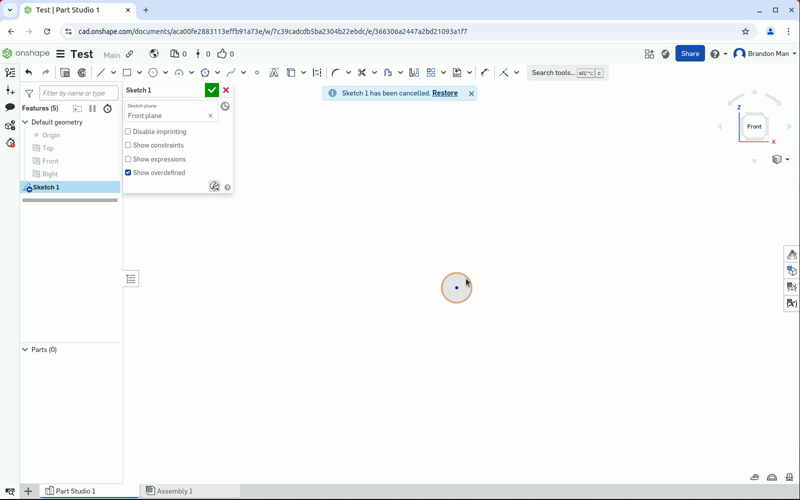
scroll(6)
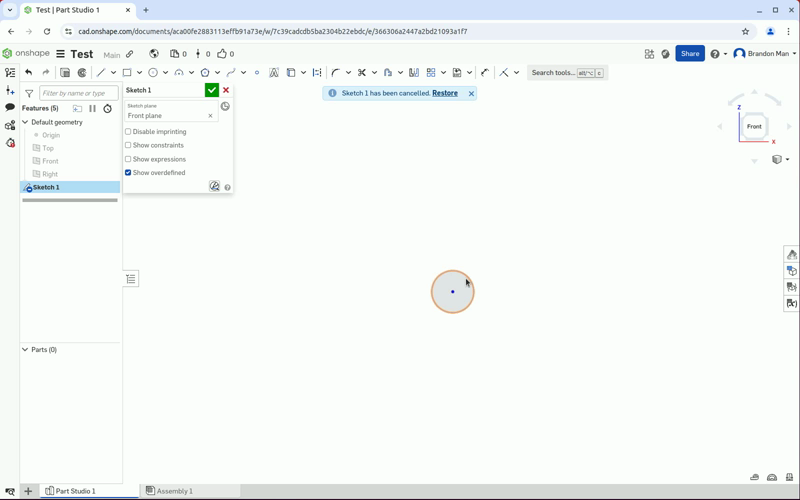
scroll(6)
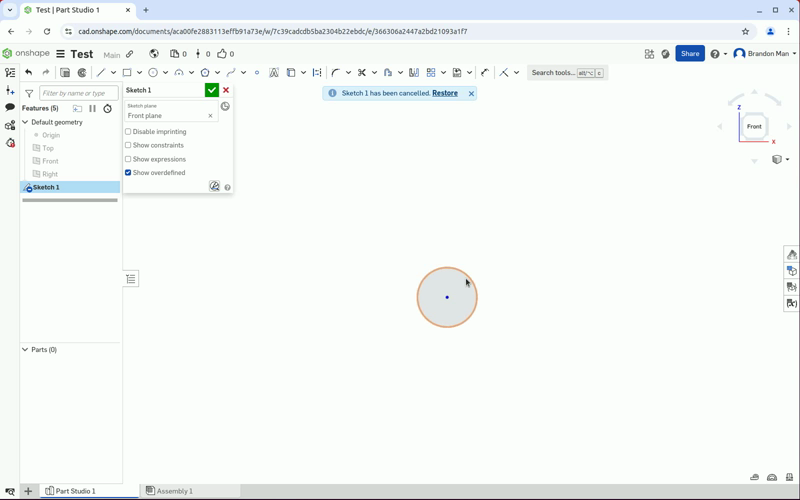
scroll(6)
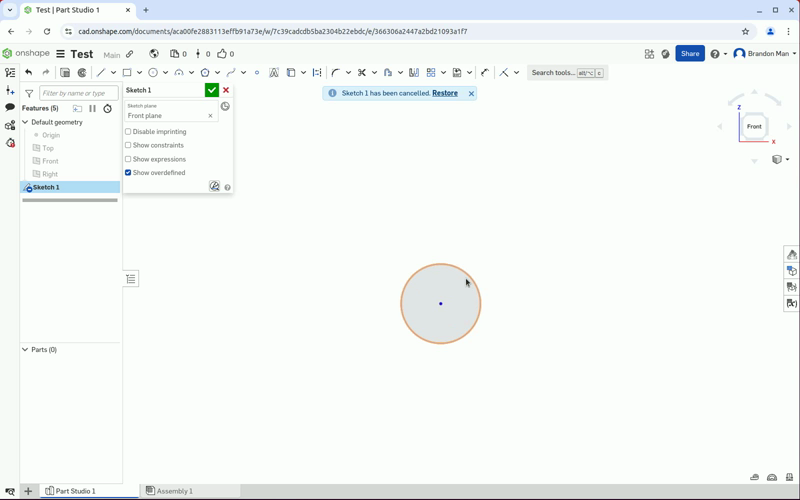
scroll(6)
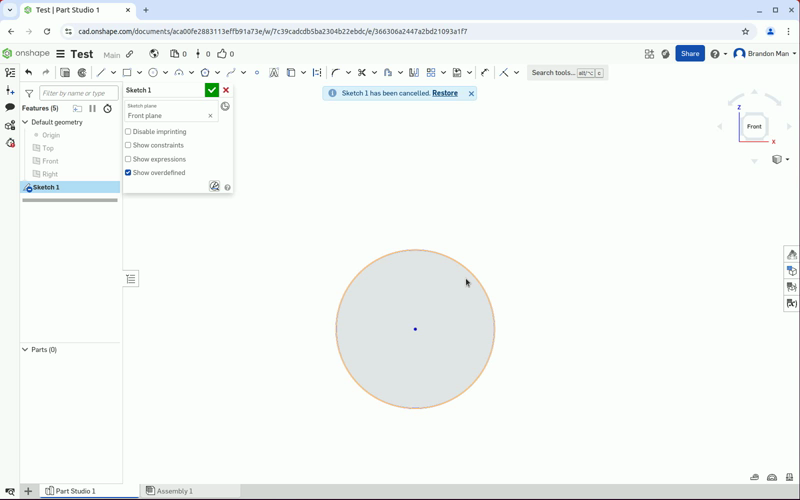
click(466, 278)
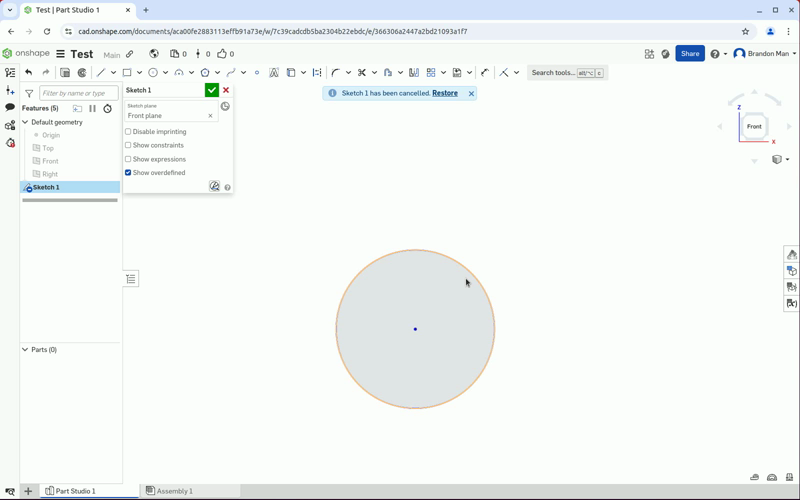
scroll(-6)
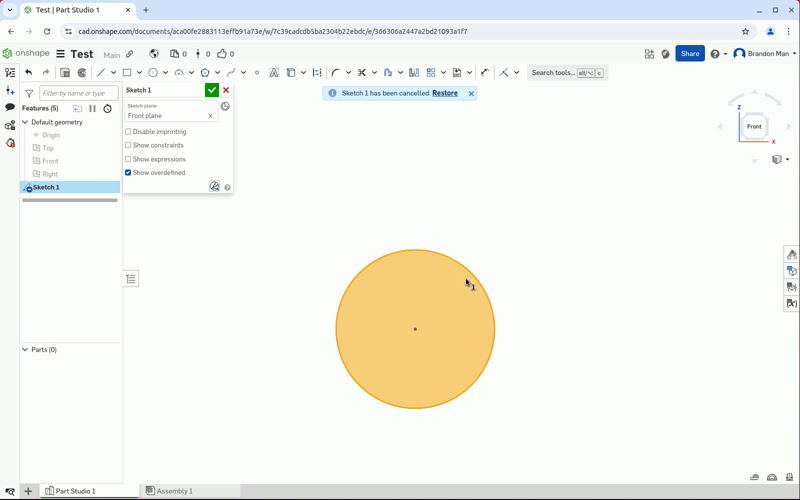
scroll(-6)
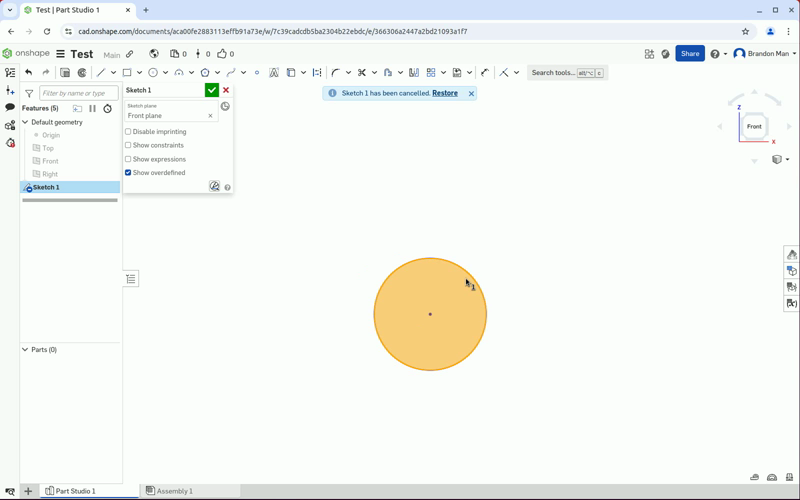
scroll(-6)
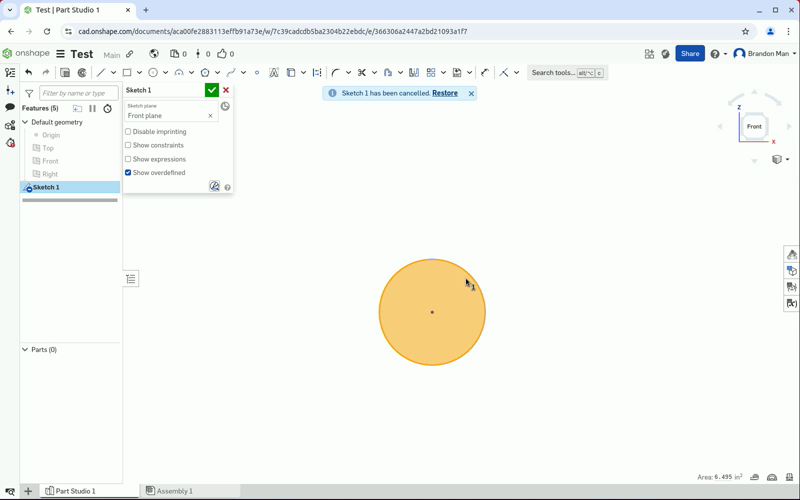
scroll(-6)
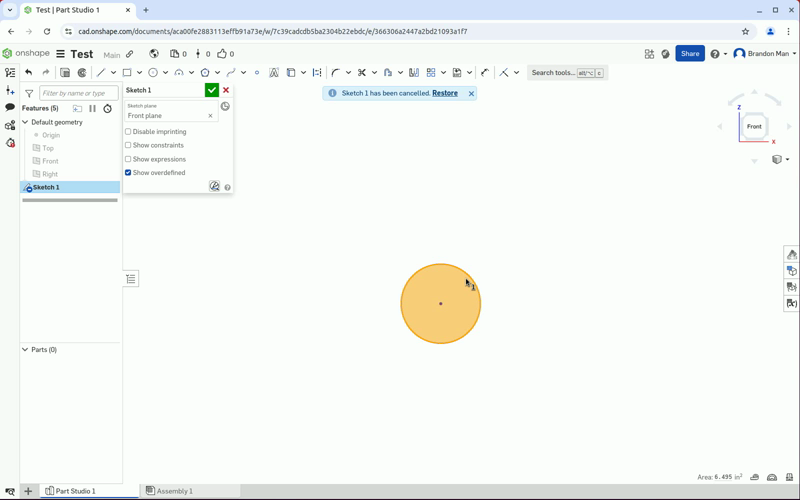
scroll(-6)
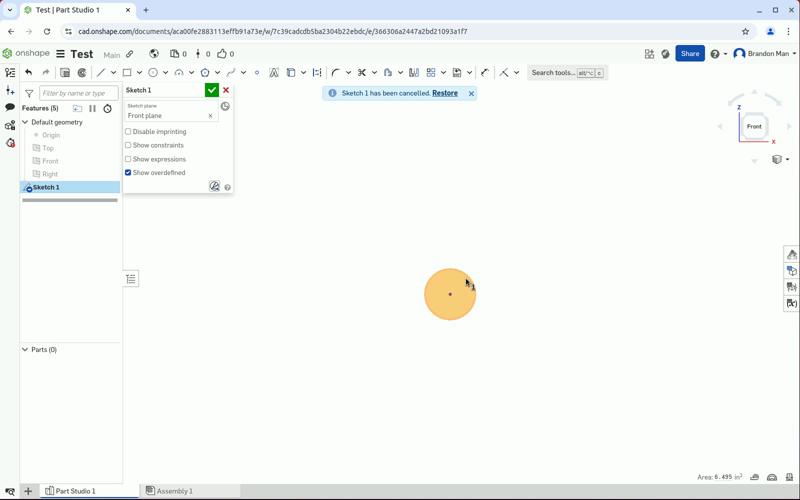
scroll(-6)
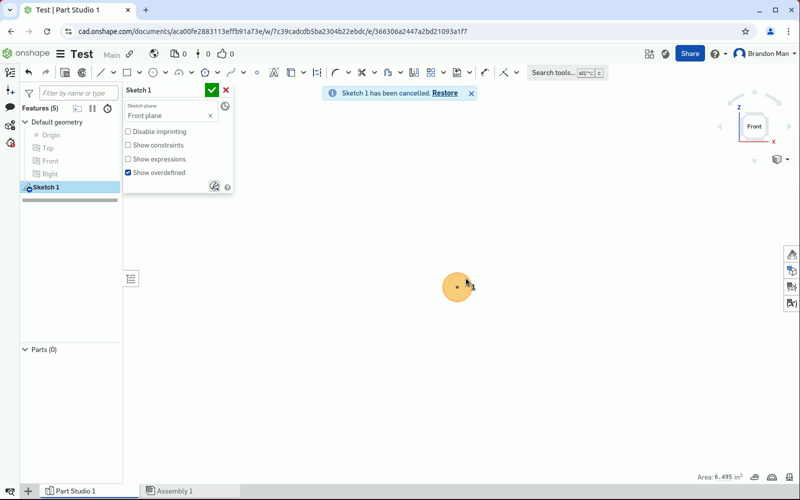
scroll(-6)
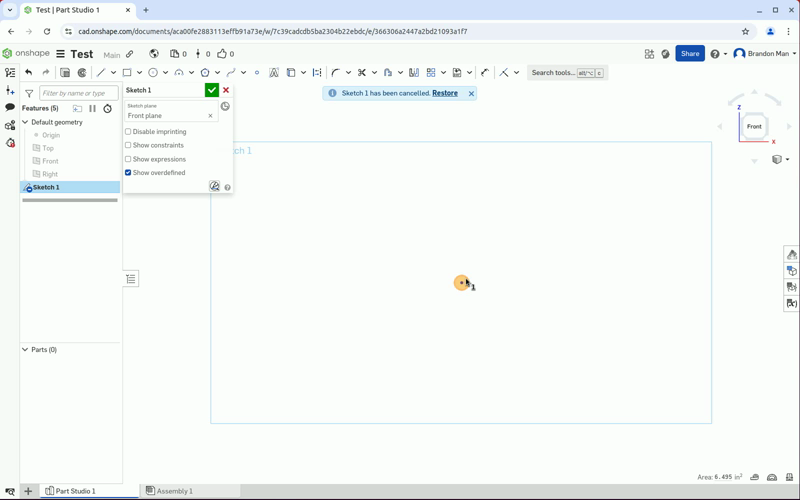
mouse_move(73, 352)
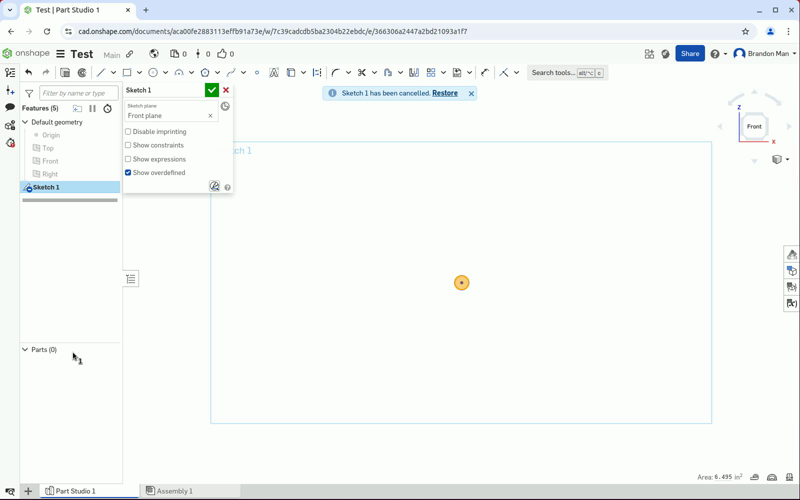
key(shift+y)
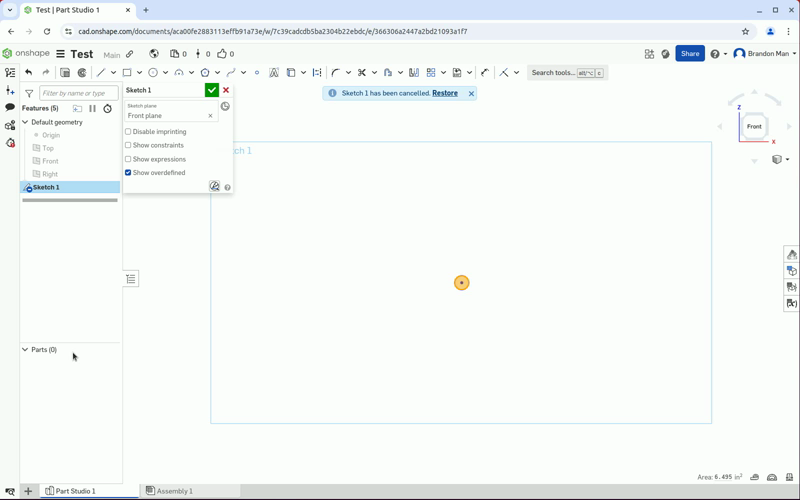
key(shift+e)
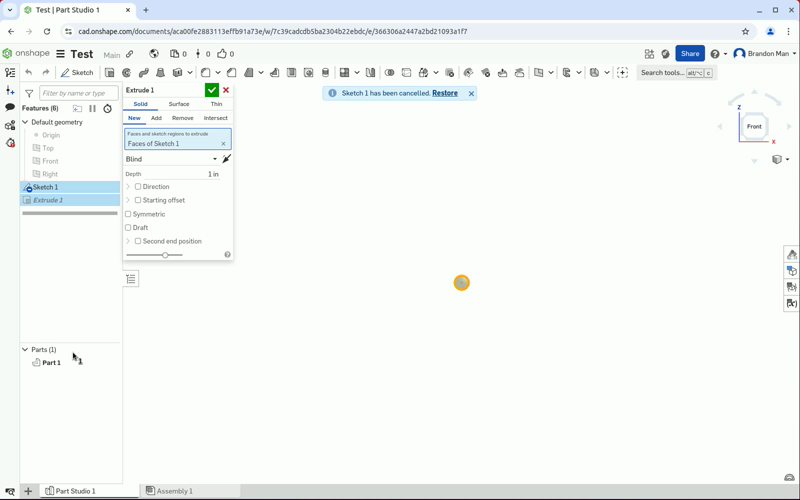
mouse_move(143, 106)
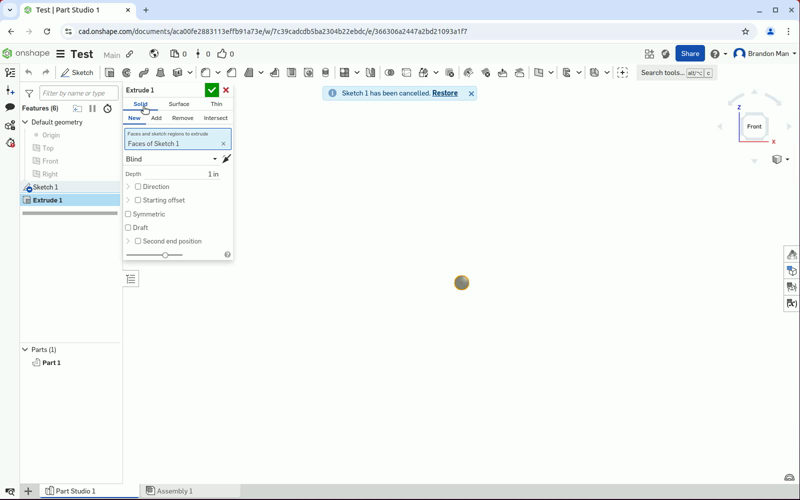
click(143, 106)
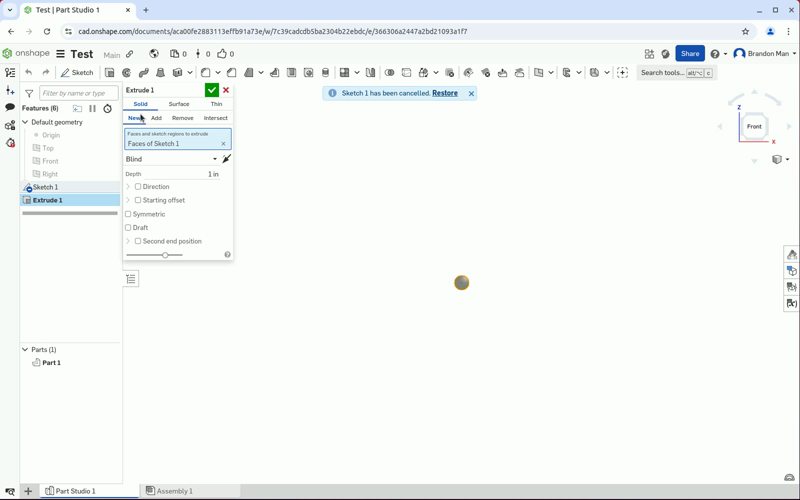
mouse_move(137, 120)
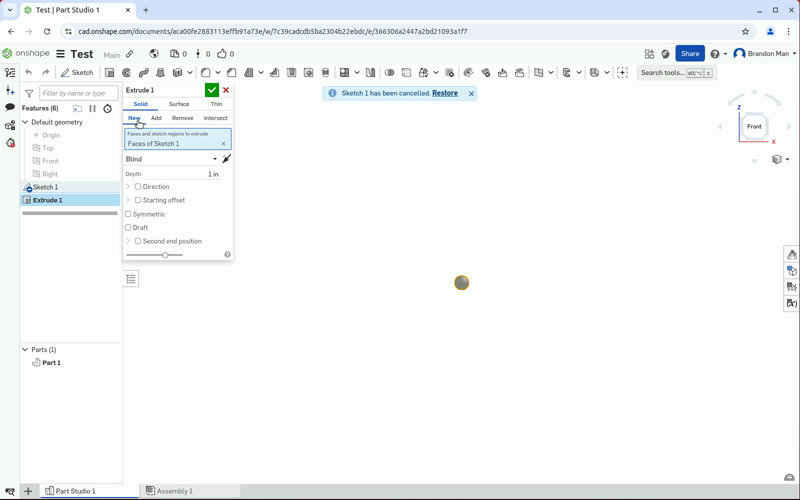
click(137, 120)
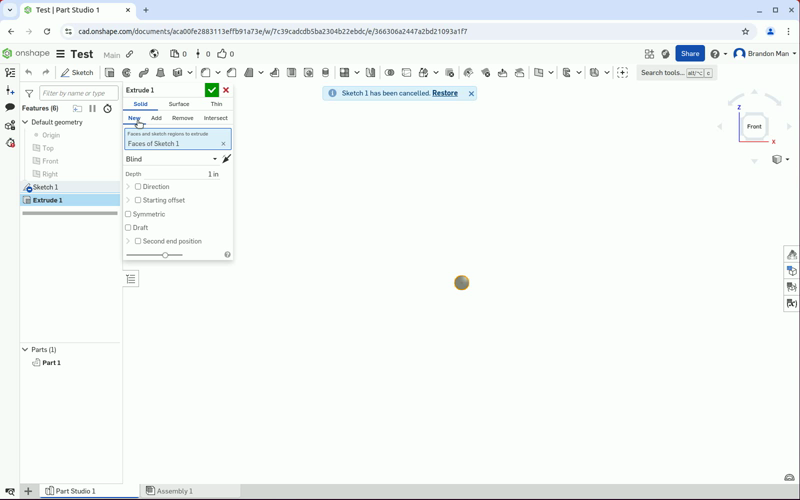
key(tab, 4)
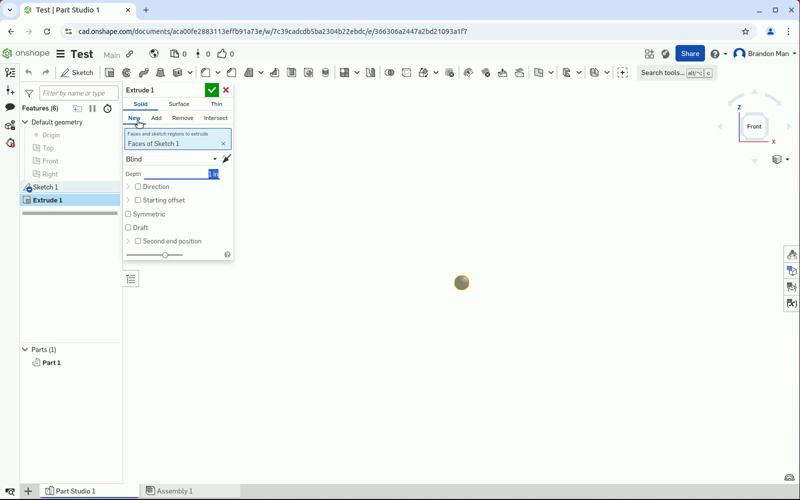
text(23.108)
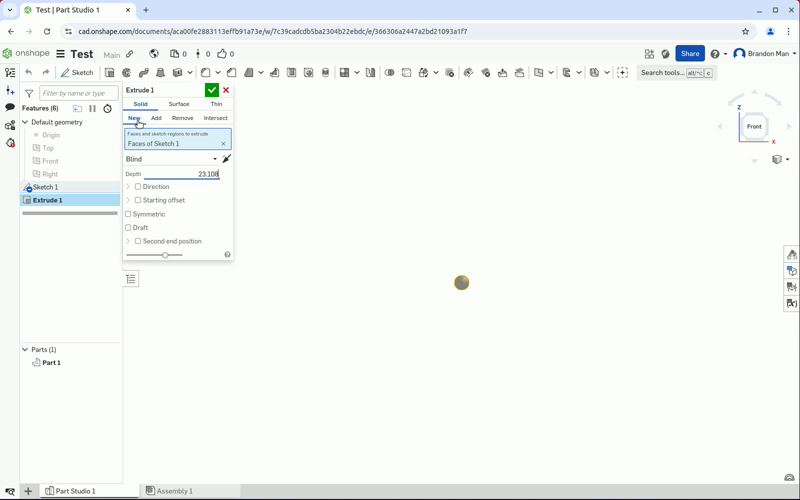
key(enter)
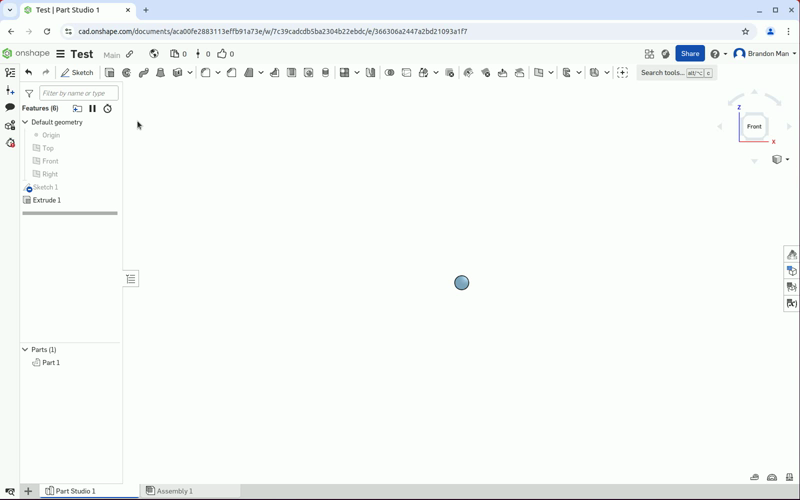
key(shift+h)
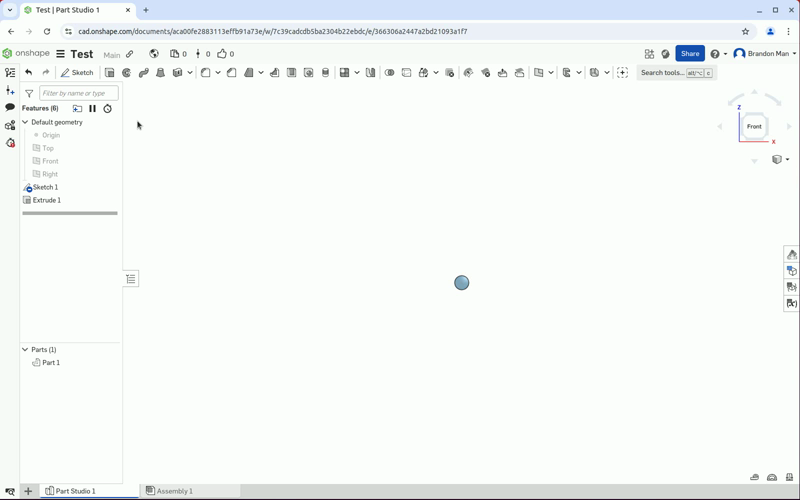
key(shift+h)
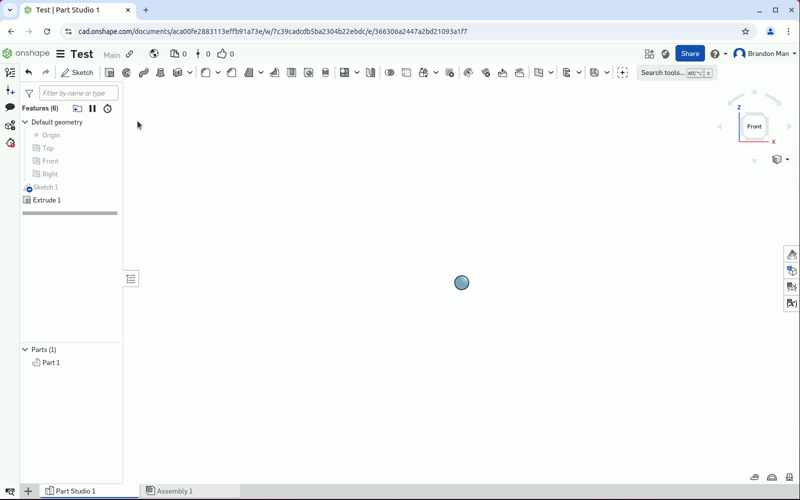
mouse_move(73, 189)
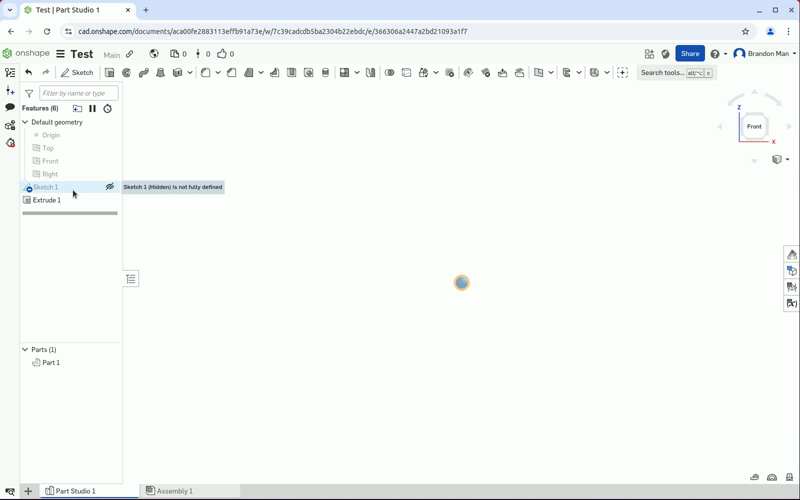
click(73, 189)
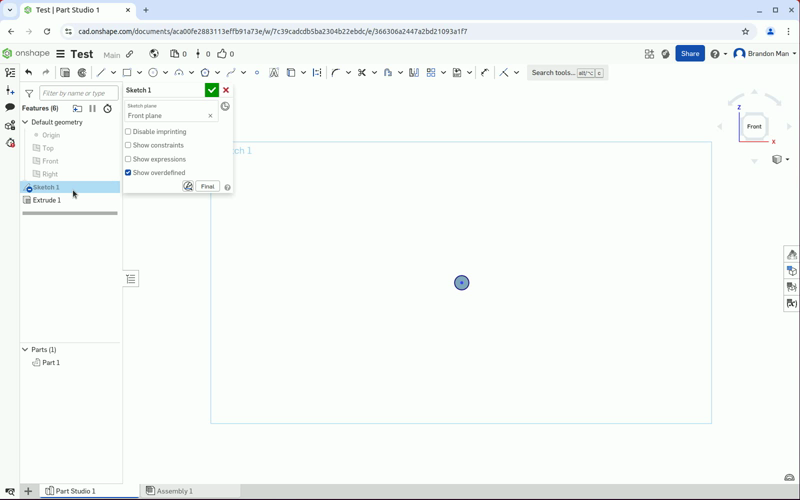
mouse_move(229, 92)
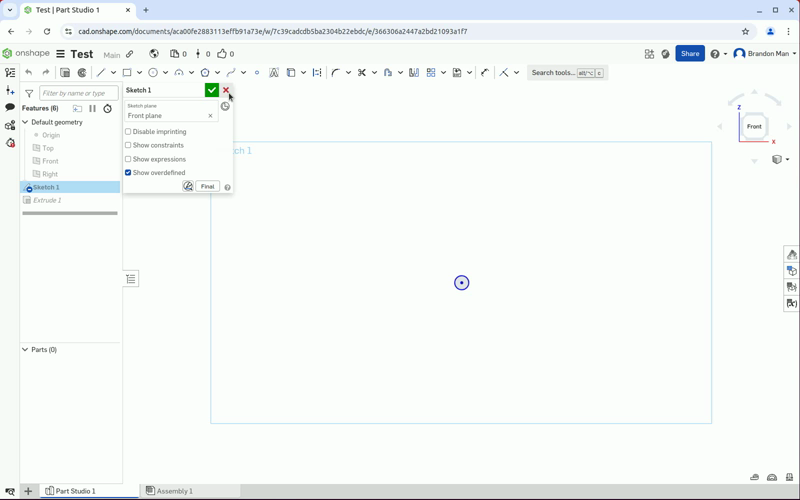
click(229, 92)
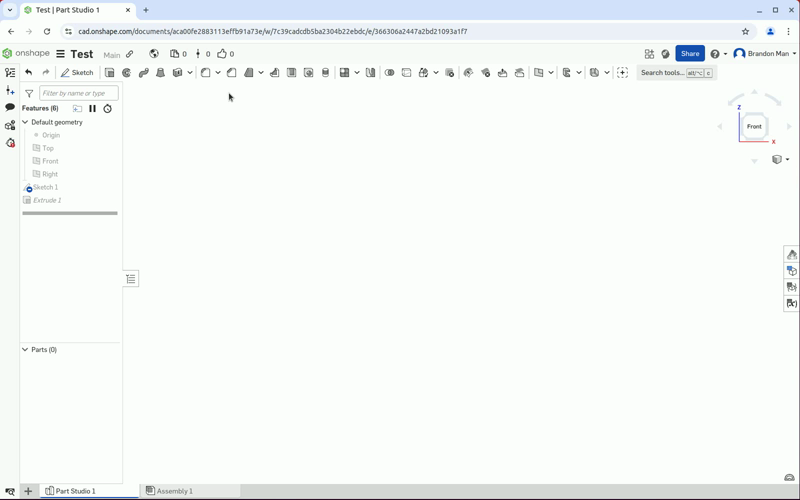
mouse_move(541, 75)
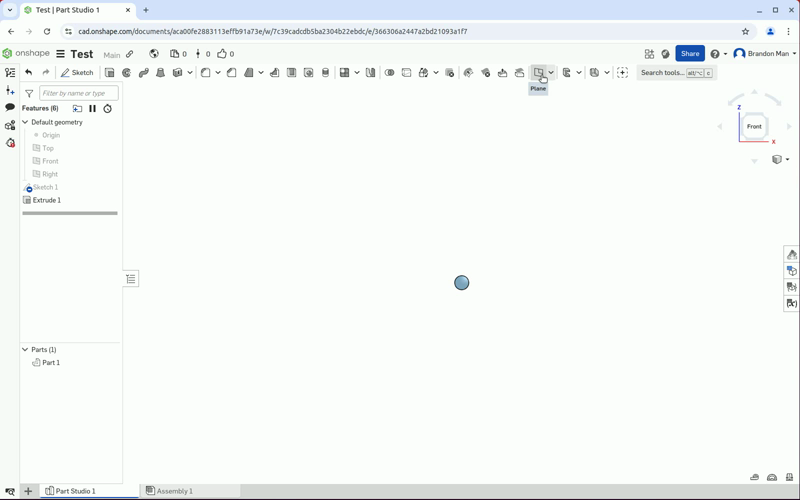
click(541, 75)
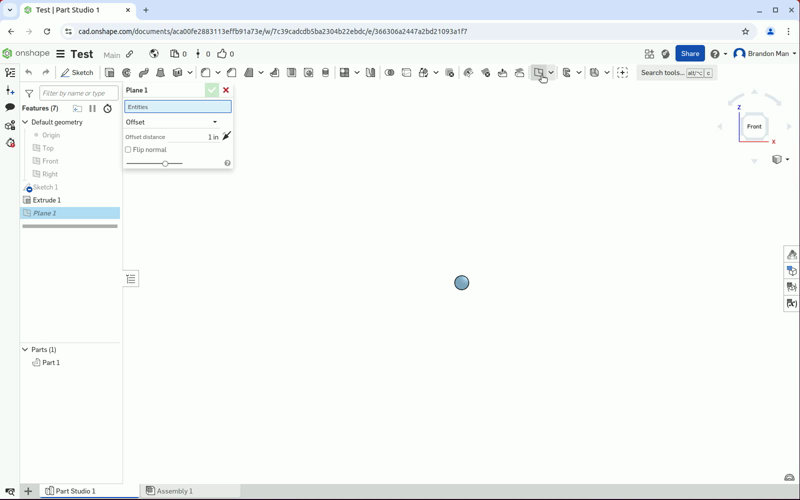
mouse_move(73, 163)
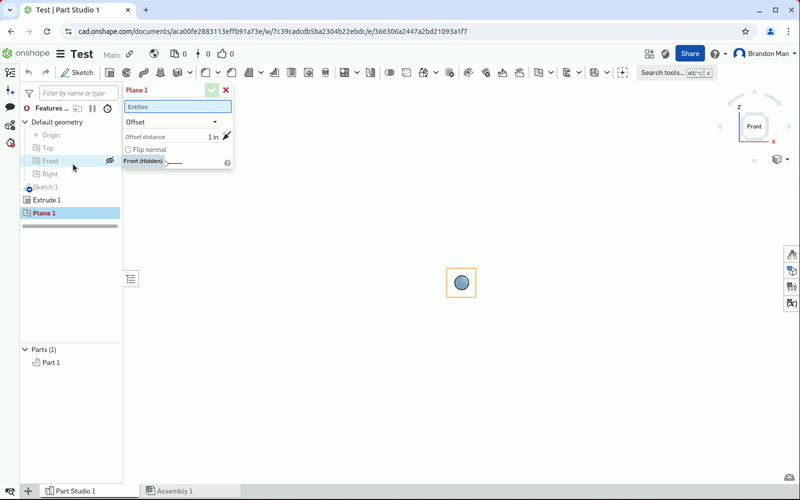
click(73, 163)
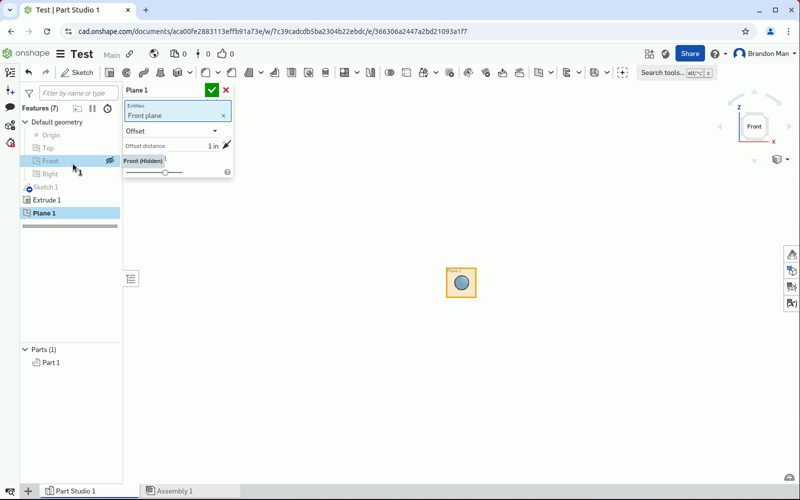
key(tab, 2)
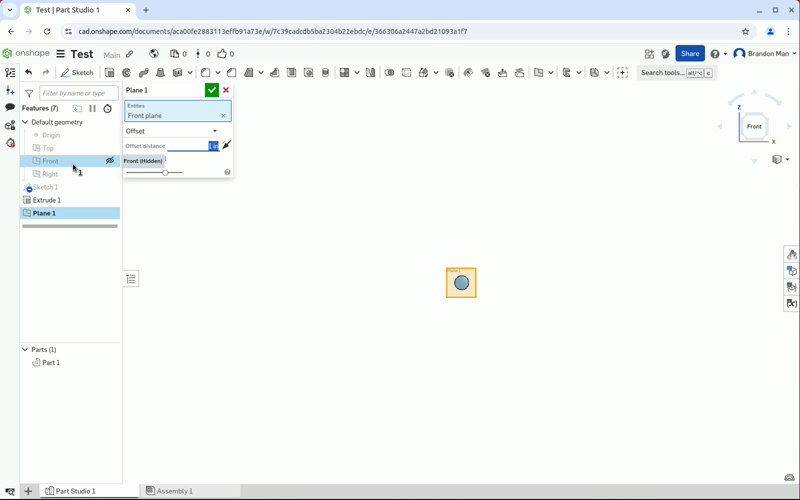
text(23.108)
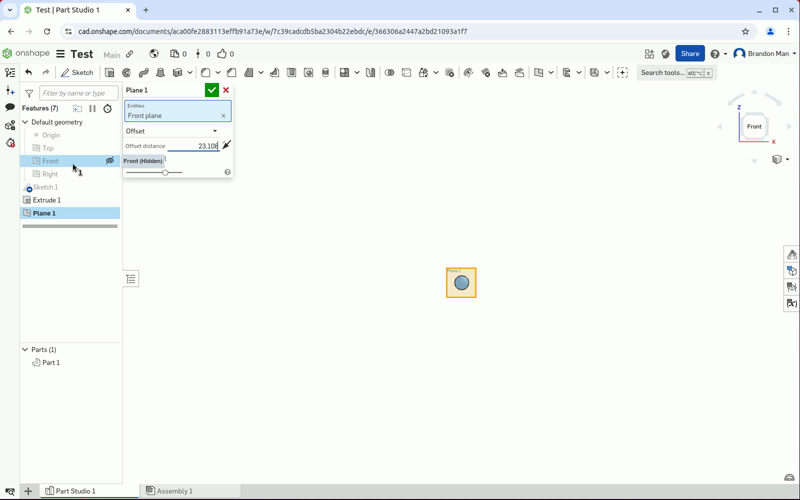
key(enter, 2)
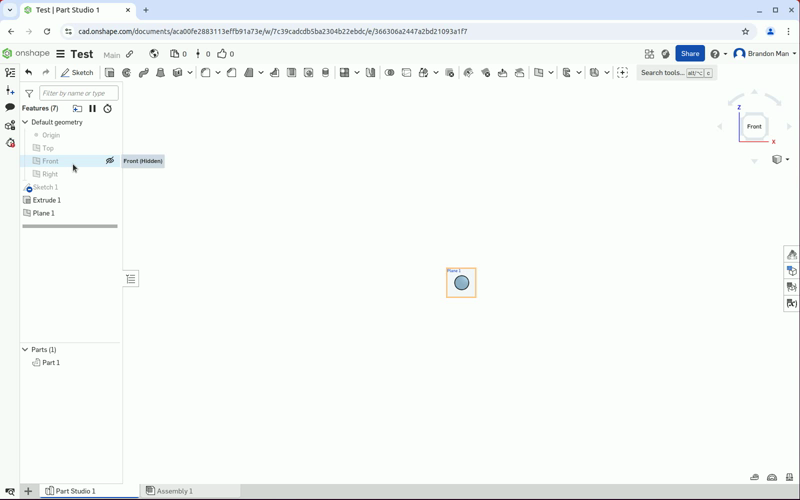
key(shift+s)
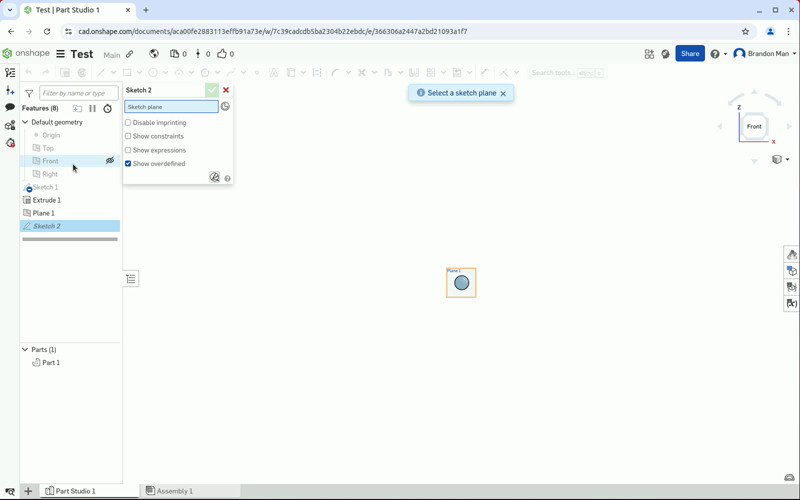
mouse_move(73, 215)
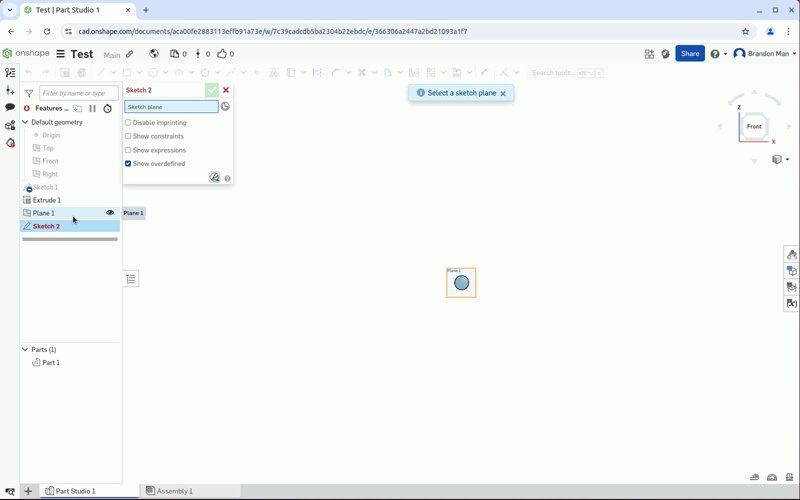
click(73, 215)
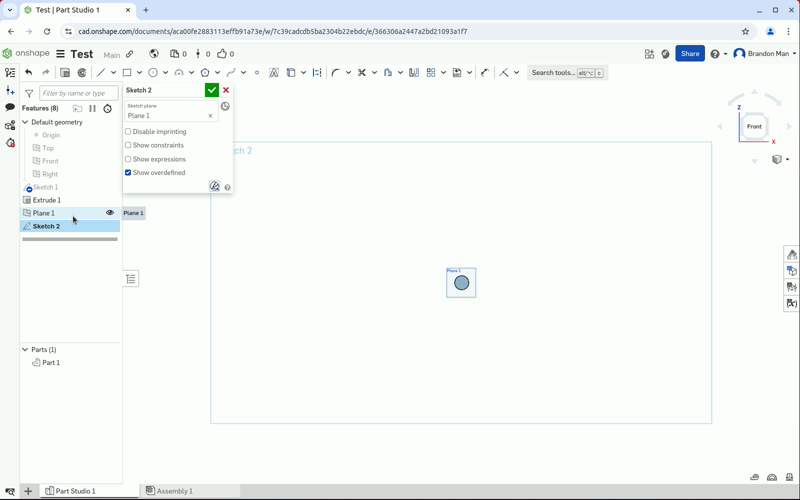
mouse_move(73, 352)
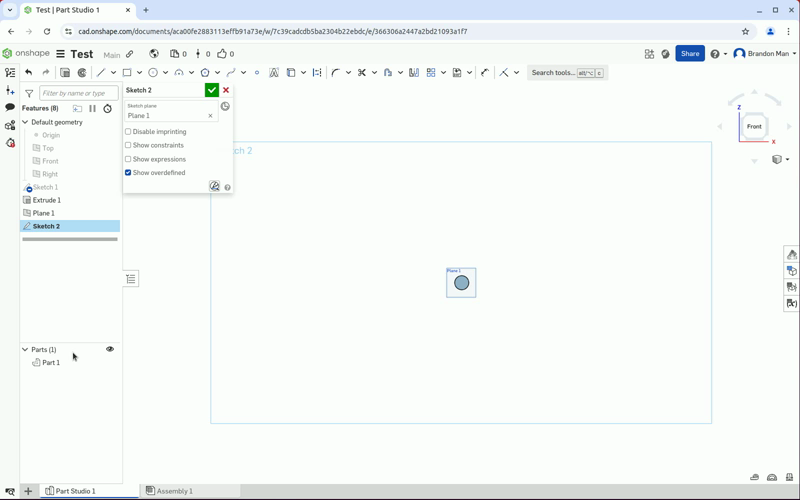
key(y)
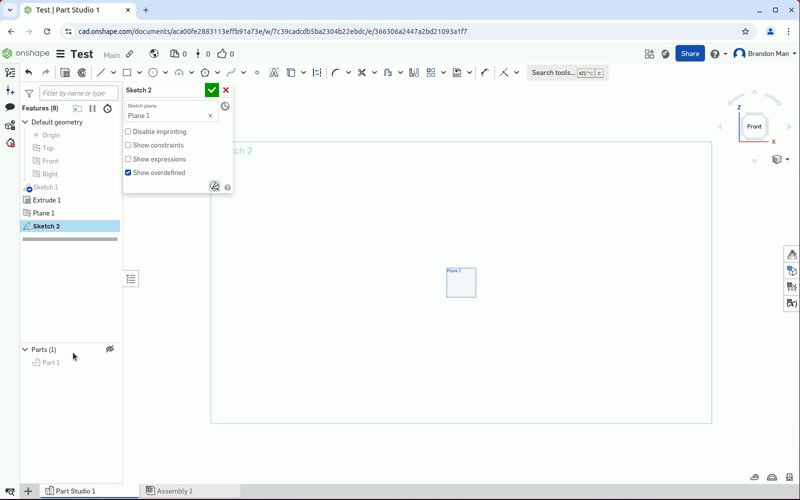
key(c)
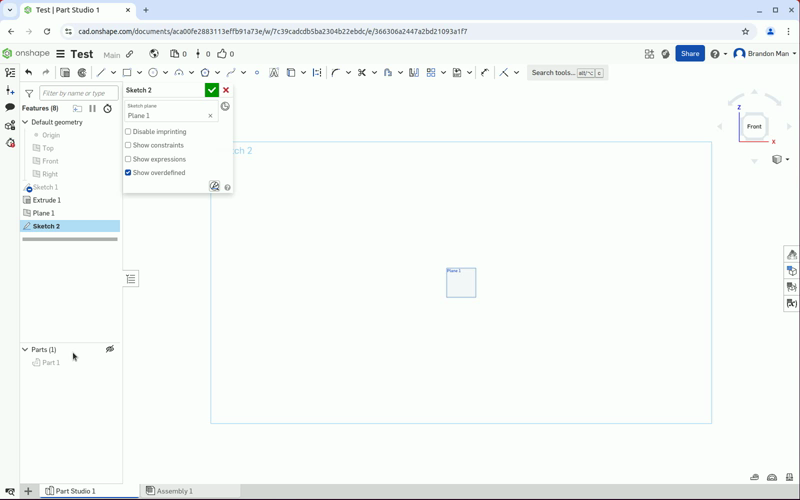
key_down(shift)
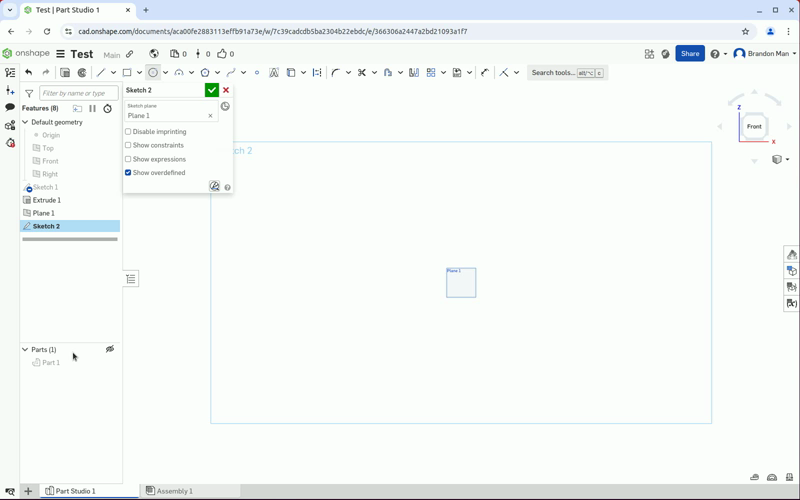
mouse_move(461, 282)
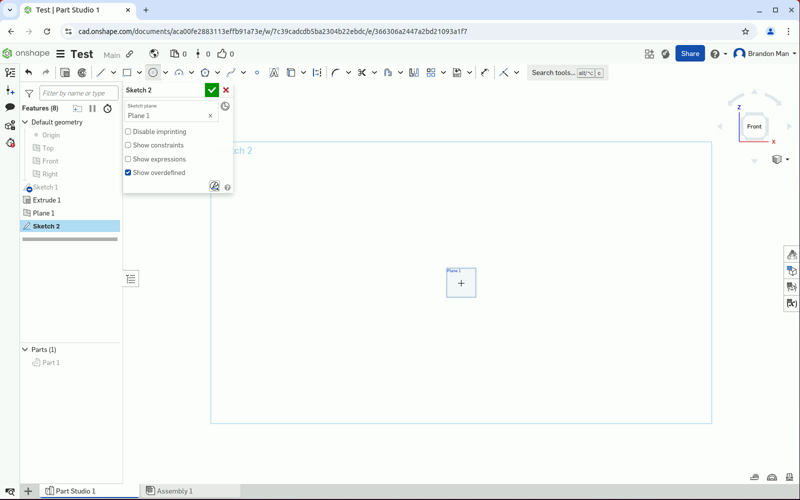
click(461, 282)
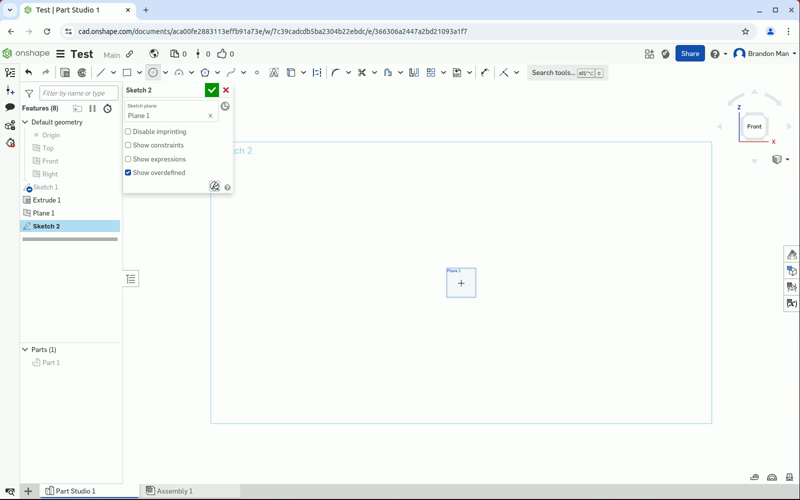
key_up(shift)
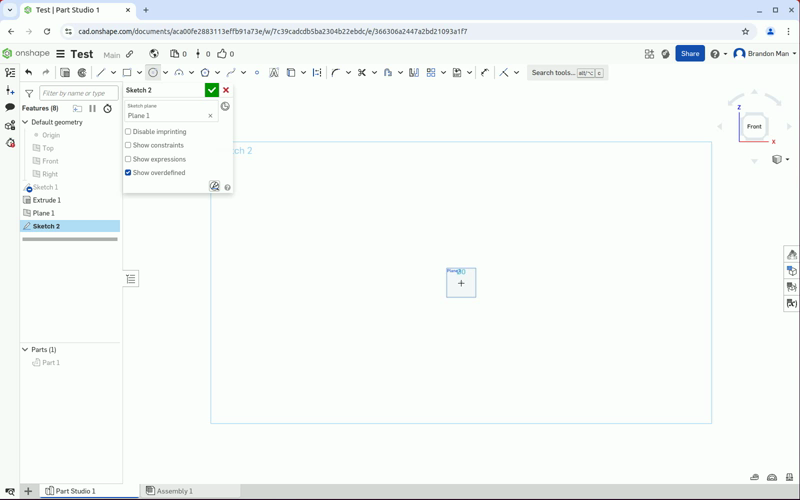
mouse_move(466, 282)
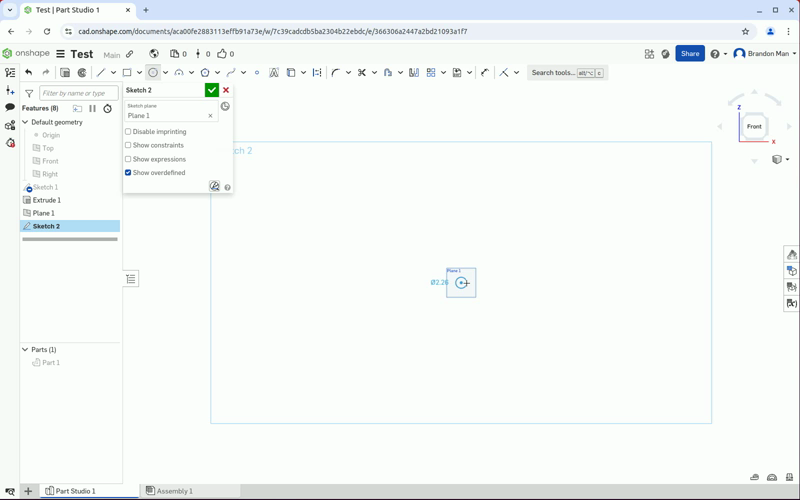
click(466, 282)
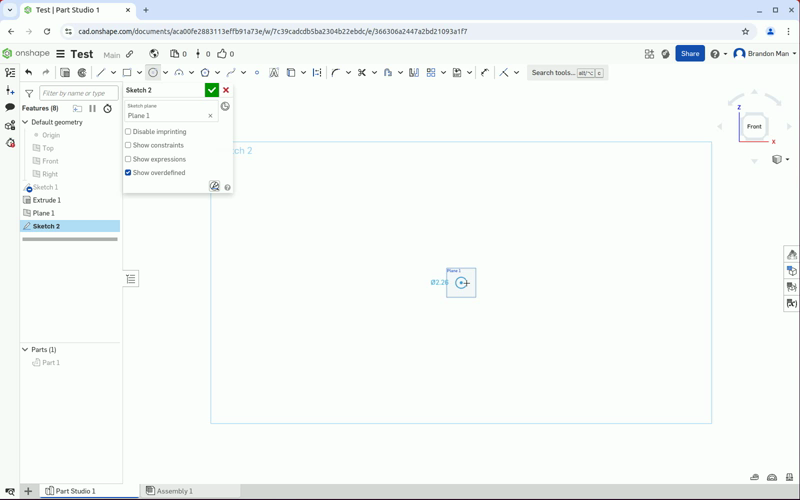
key(esc)
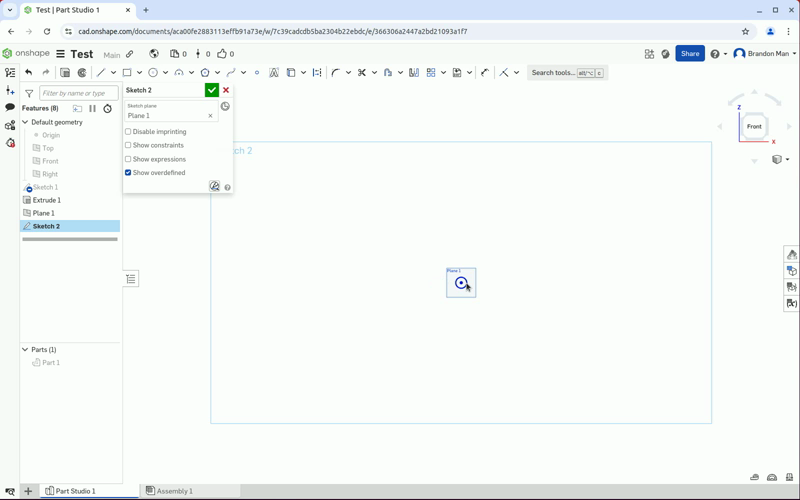
mouse_move(463, 287)
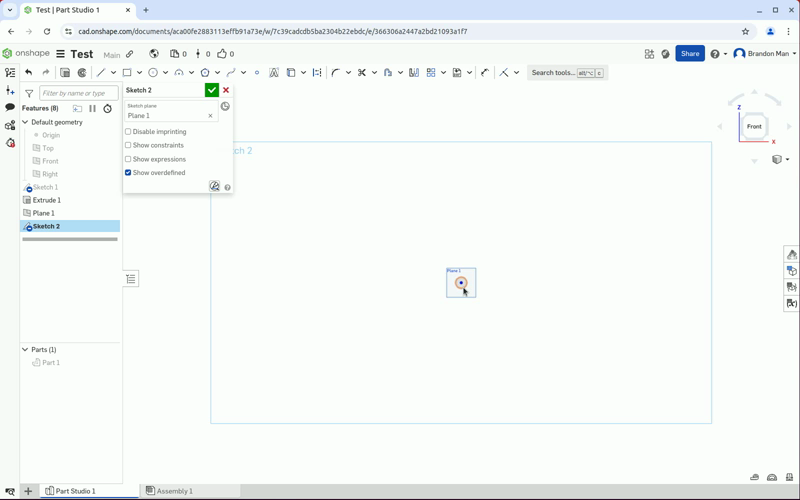
scroll(6)
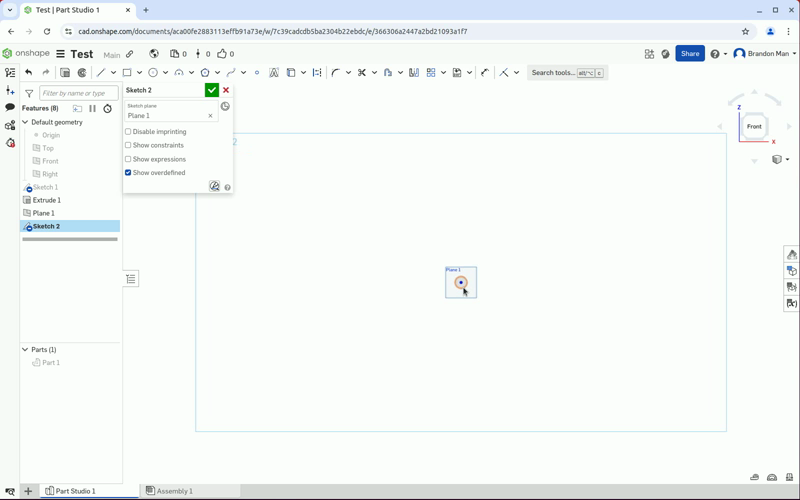
scroll(6)
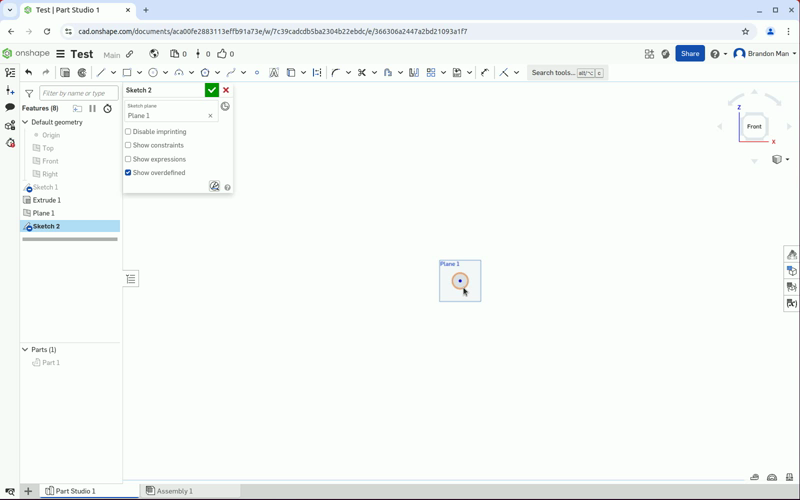
scroll(6)
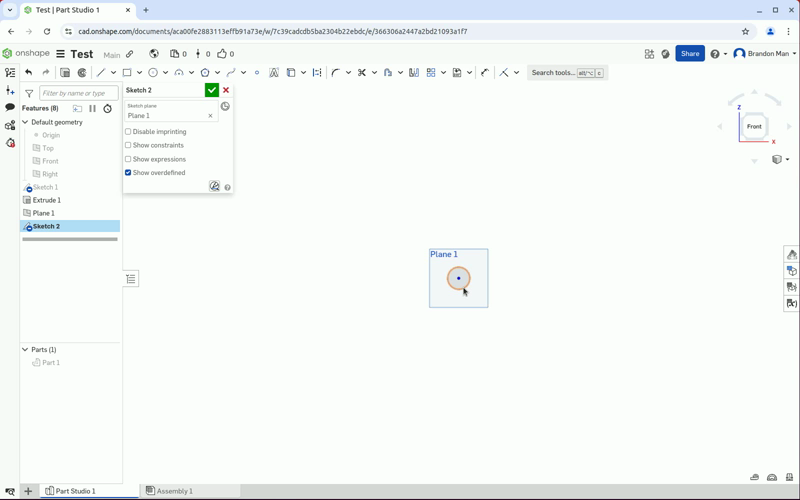
scroll(6)
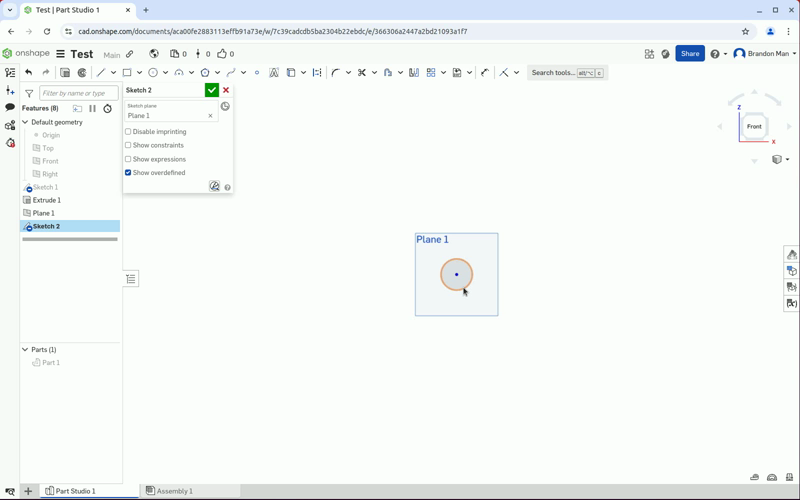
scroll(6)
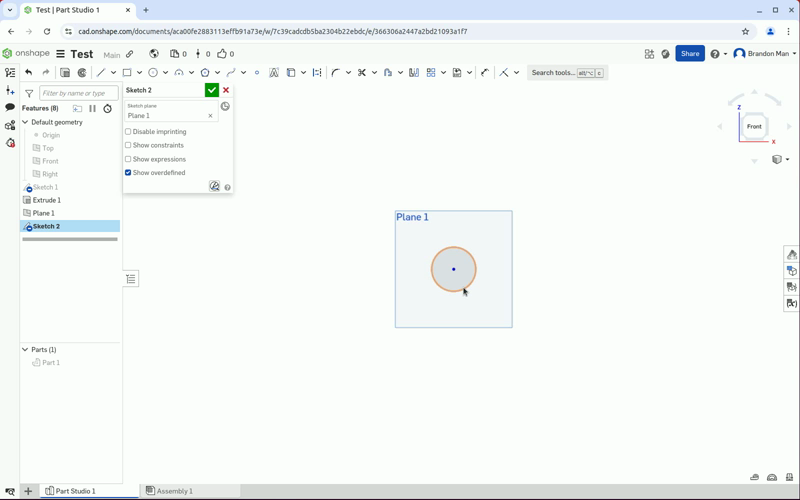
scroll(6)
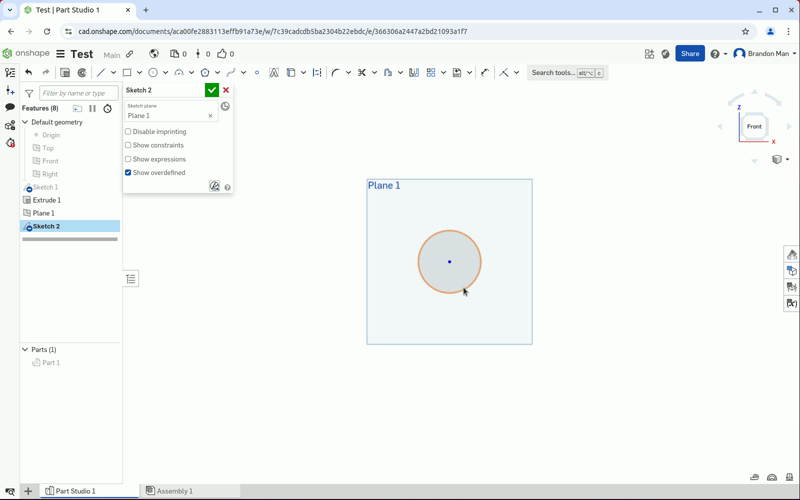
scroll(6)
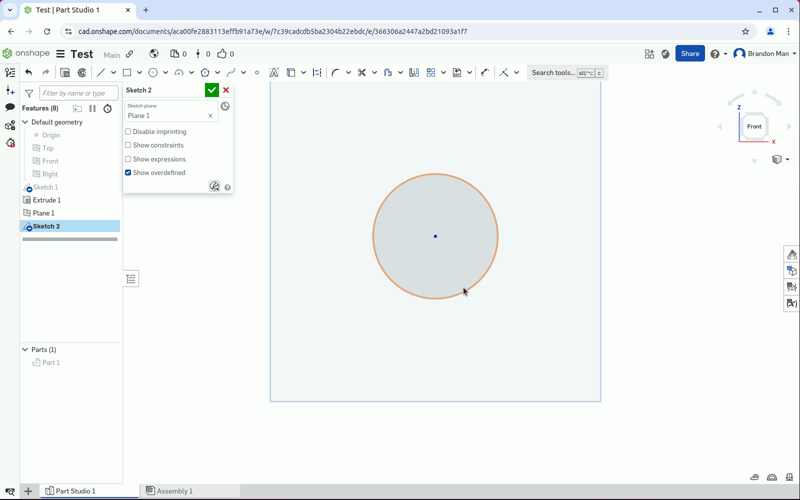
click(463, 287)
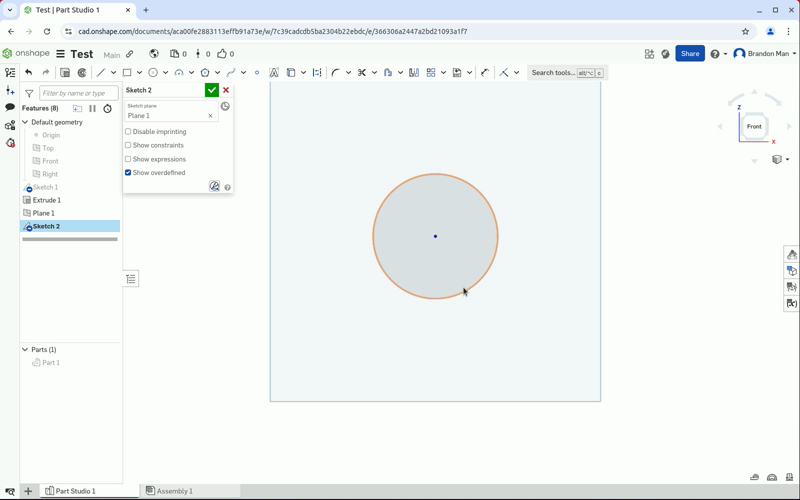
scroll(-6)
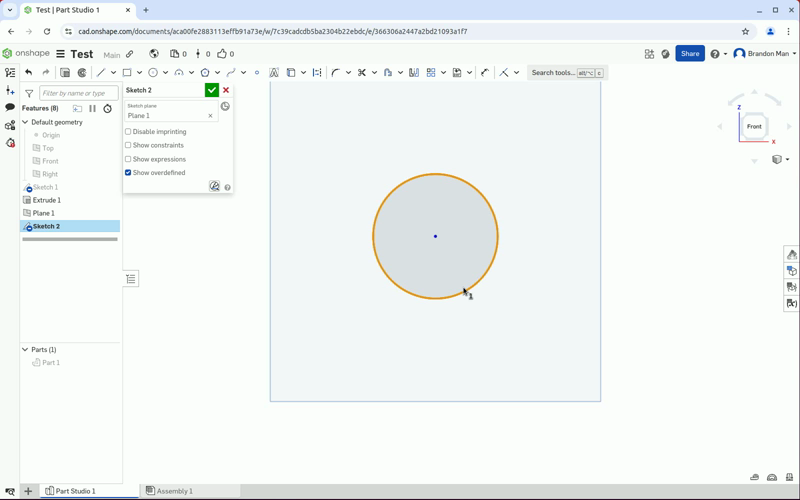
scroll(-6)
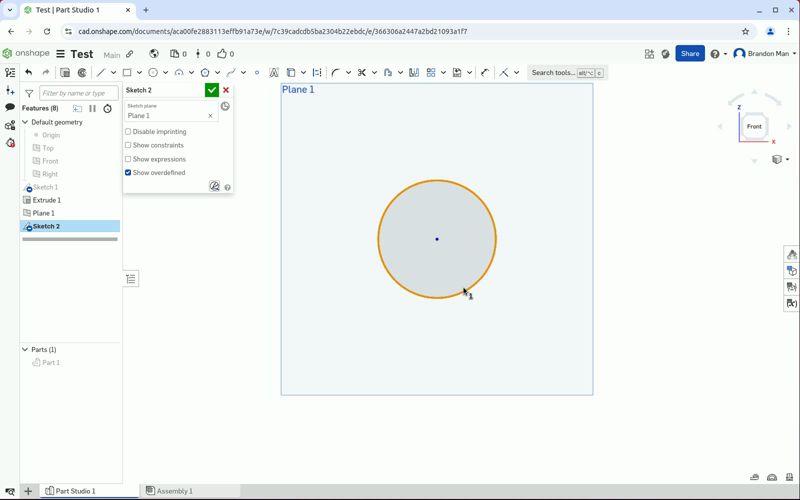
scroll(-6)
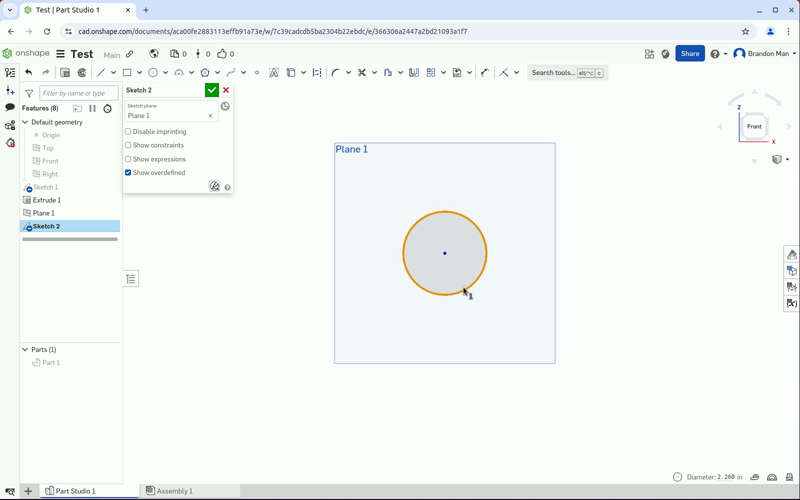
scroll(-6)
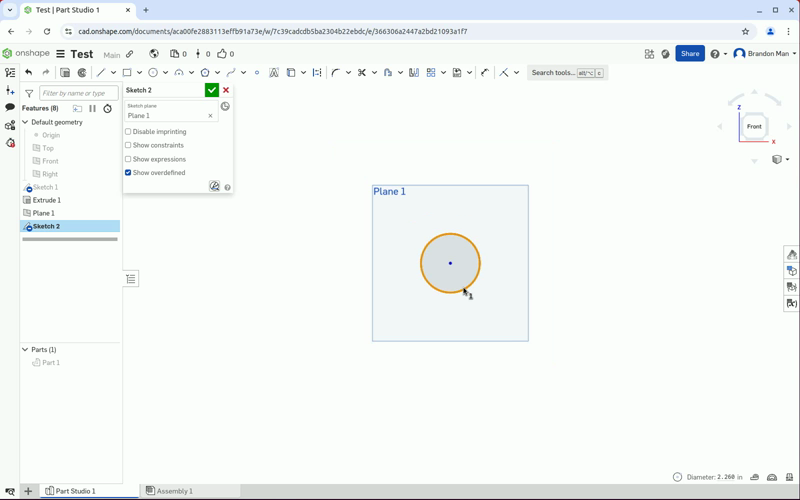
scroll(-6)
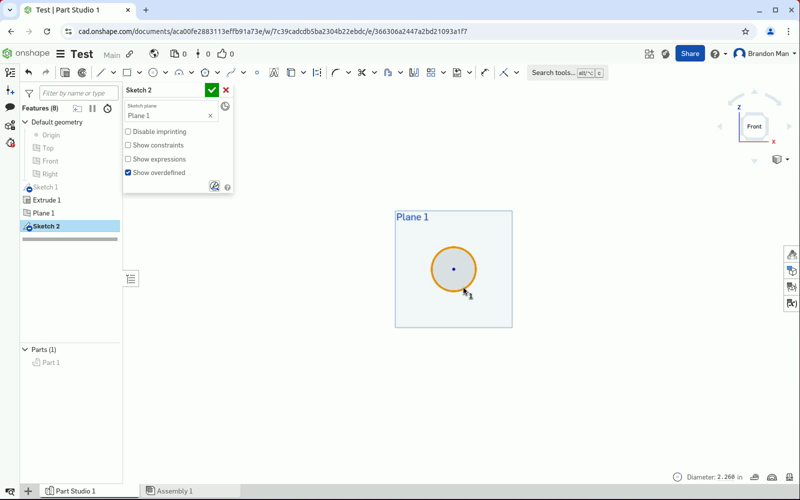
scroll(-6)
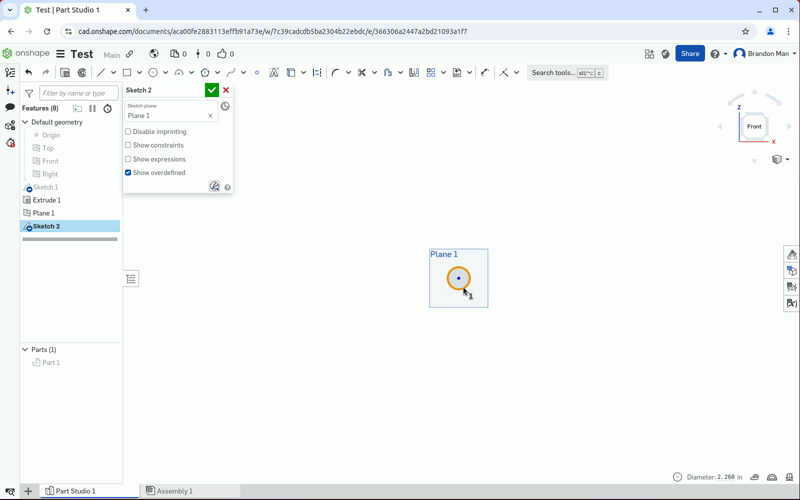
scroll(-6)
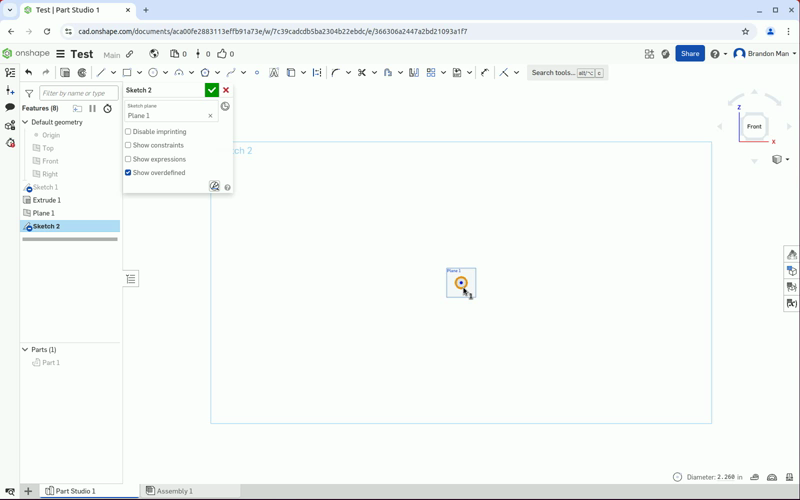
mouse_move(73, 352)
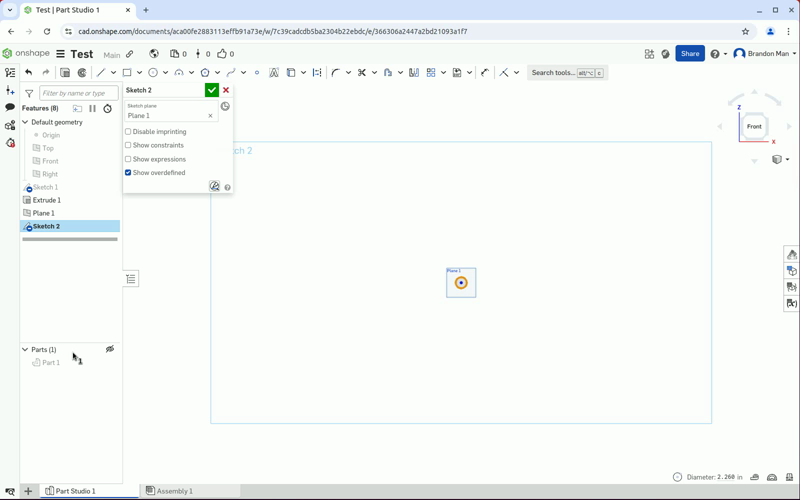
key(shift+y)
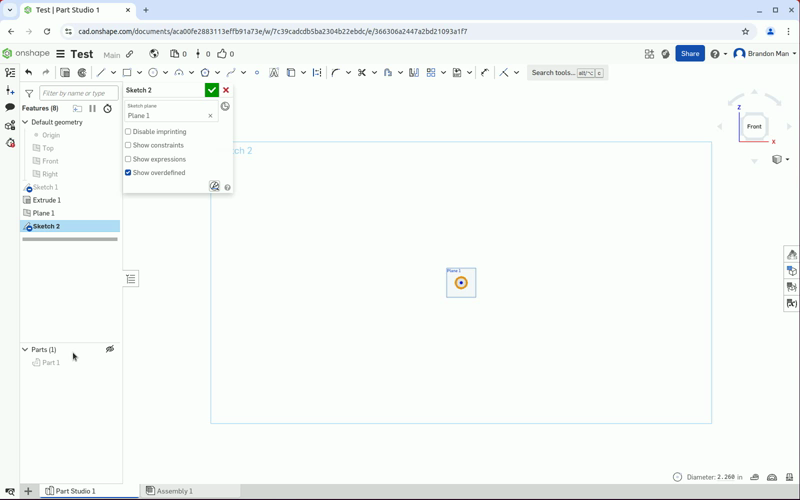
key(shift+e)
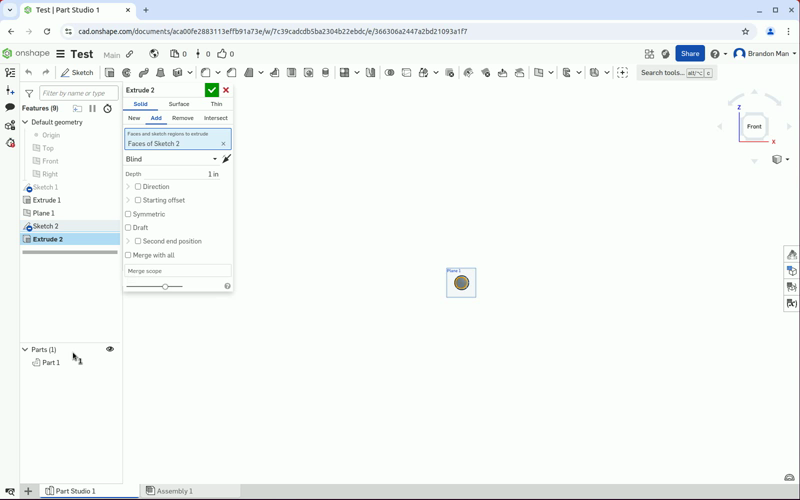
mouse_move(143, 106)
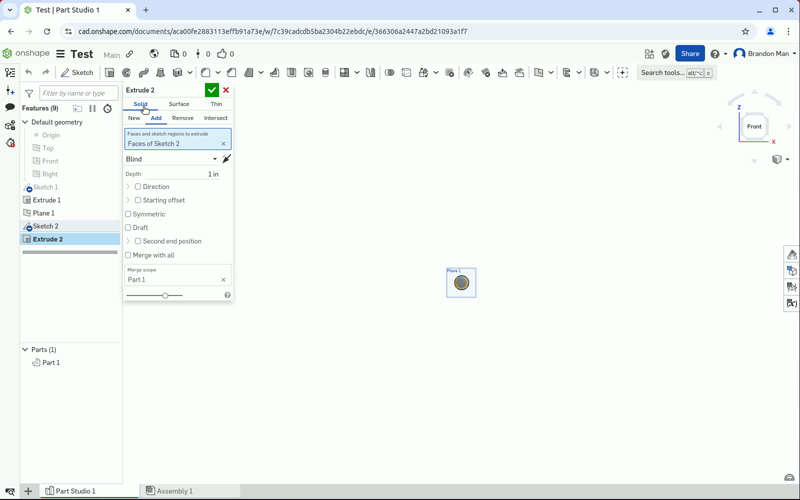
click(143, 106)
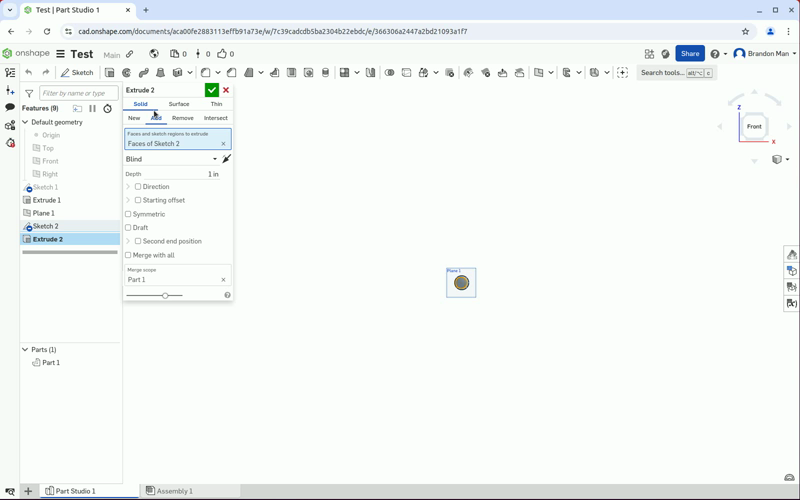
mouse_move(186, 120)
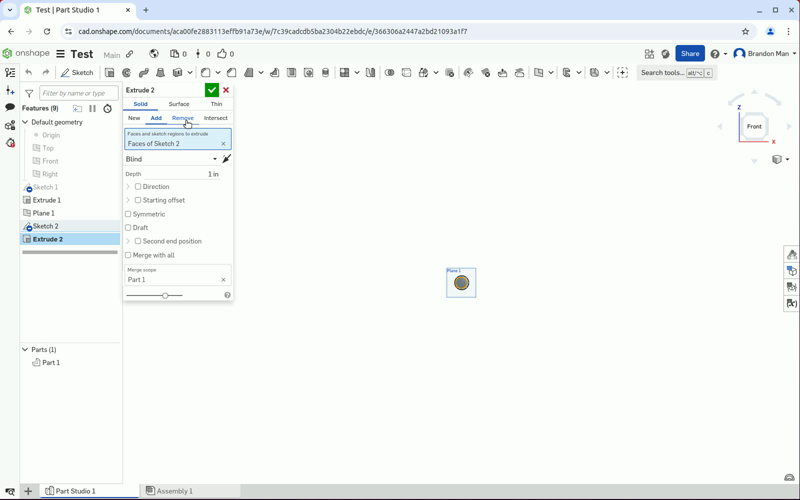
click(186, 120)
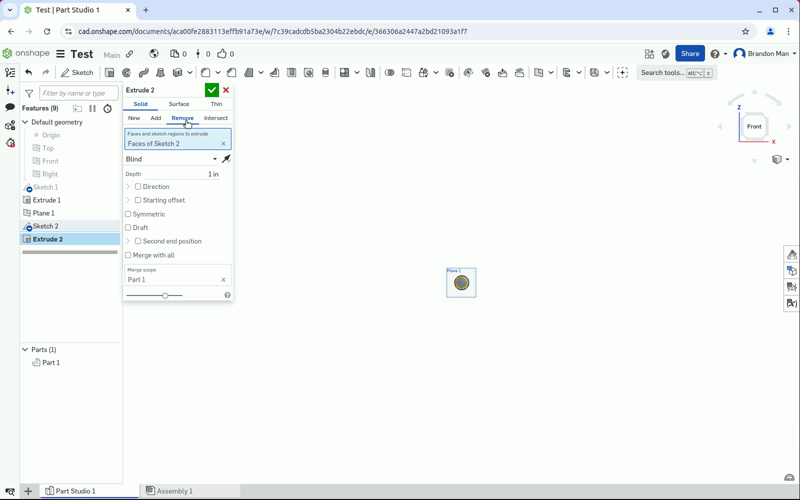
key(tab, 4)
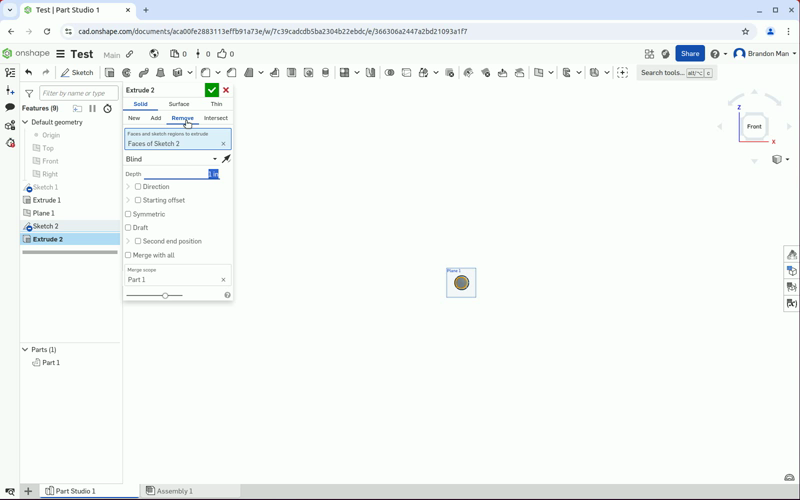
text(3.37)
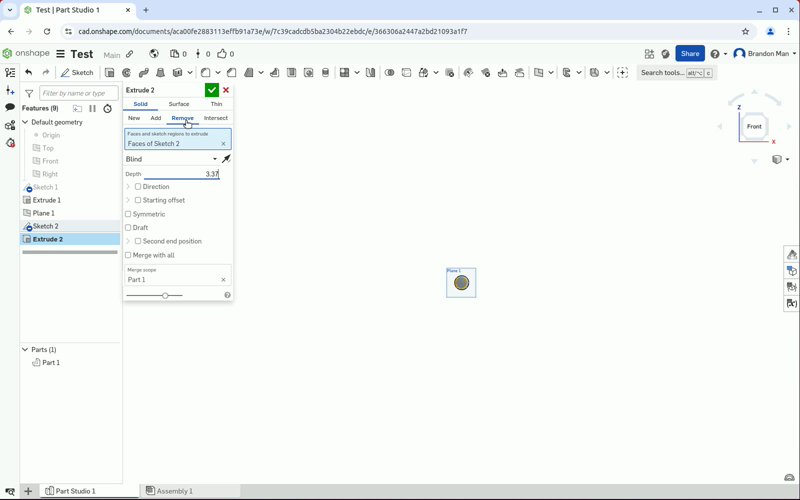
key(tab, 6)
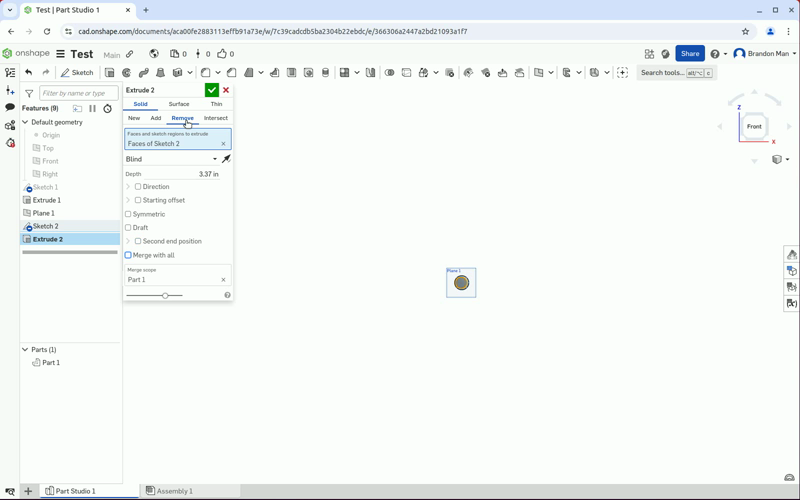
key(space)
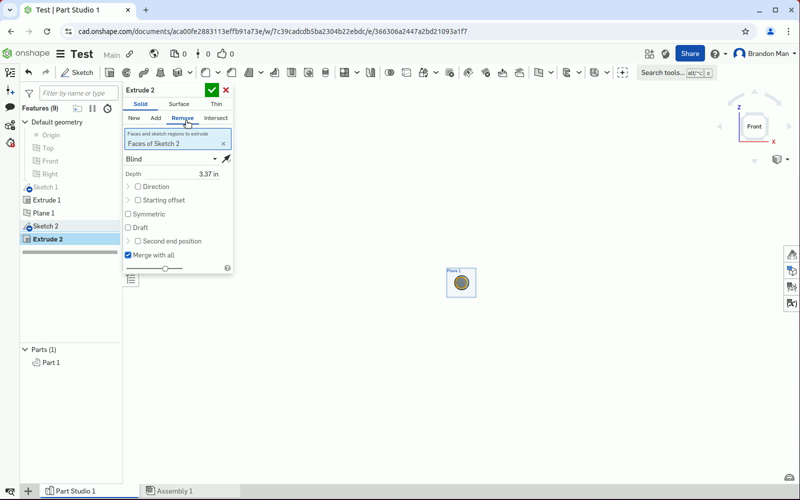
key(enter)
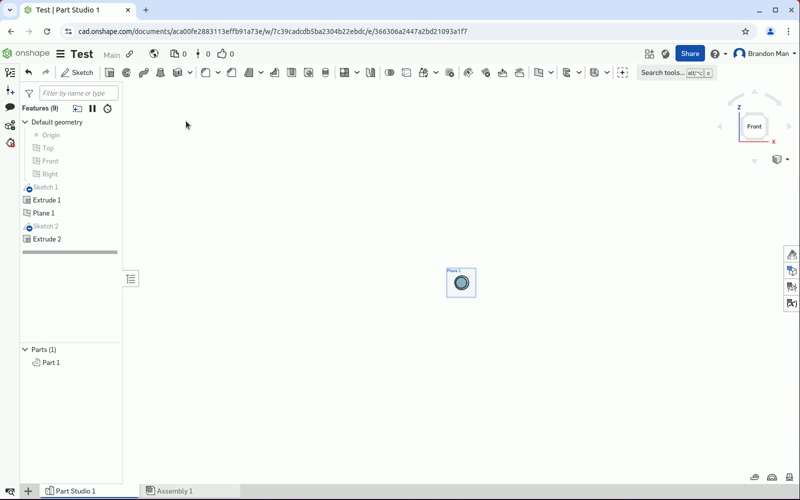
key(shift+h)
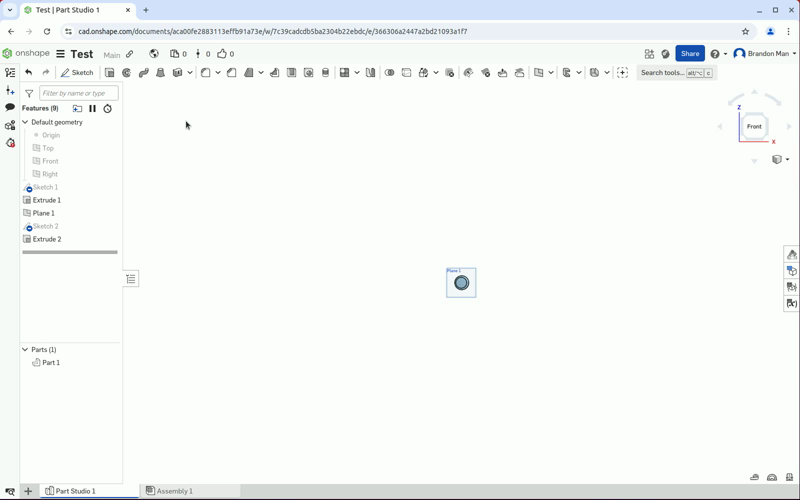
key(shift+h)
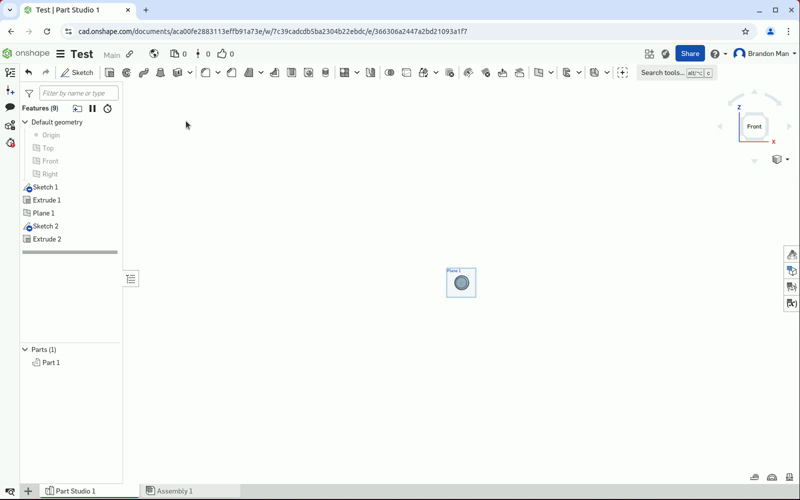
key(shift+7)
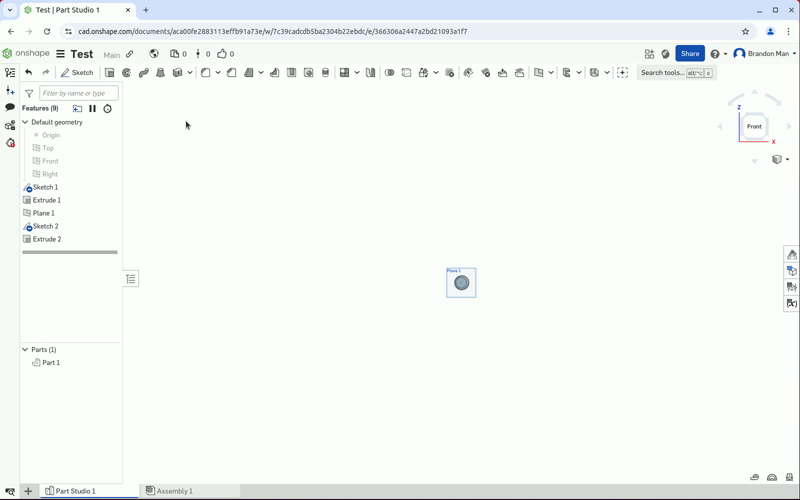
key(left, 2)
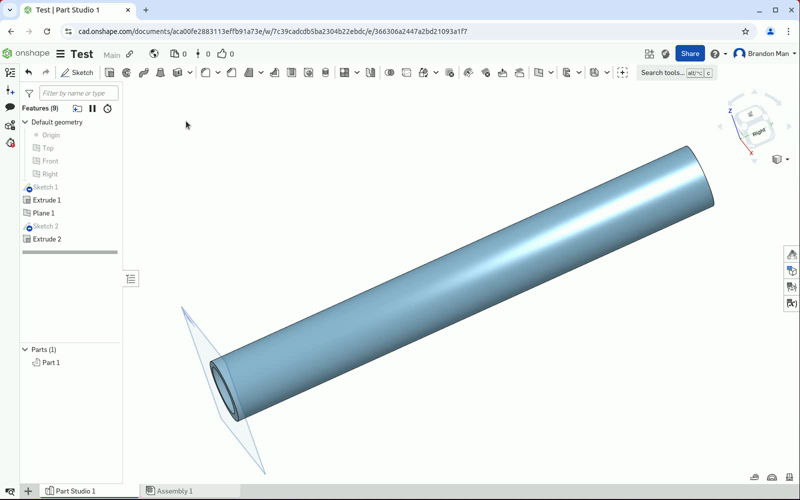
key(down, 2)
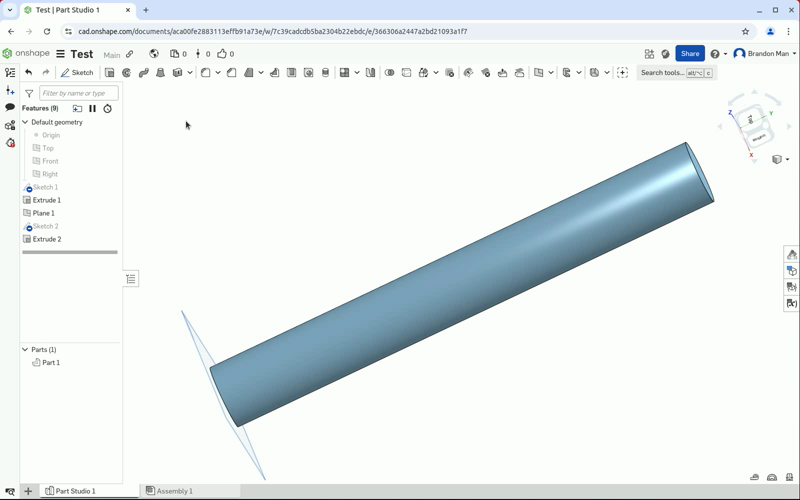
key(up, 2)
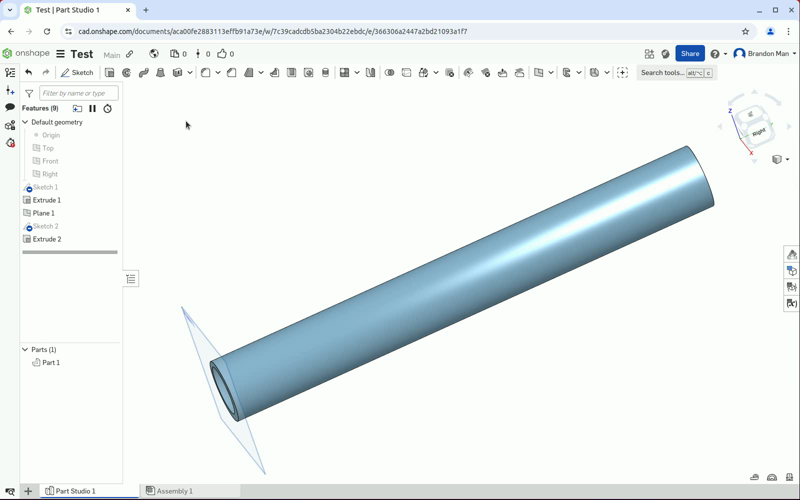
key(right, 2)
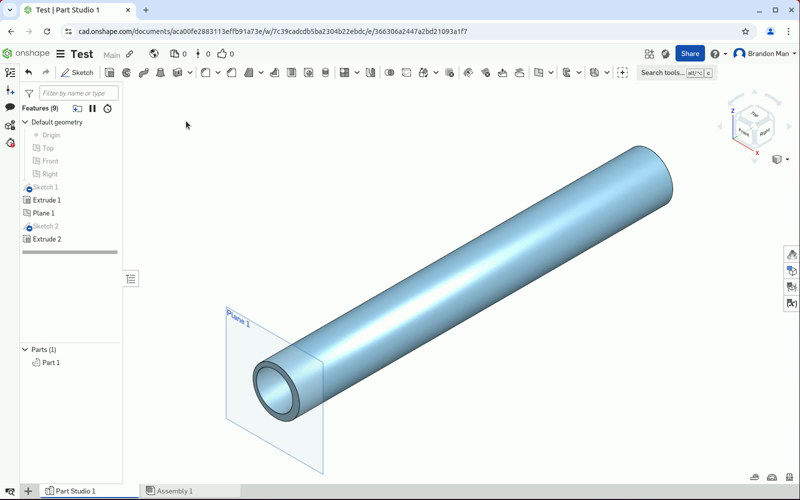
mouse_move(73, 189)
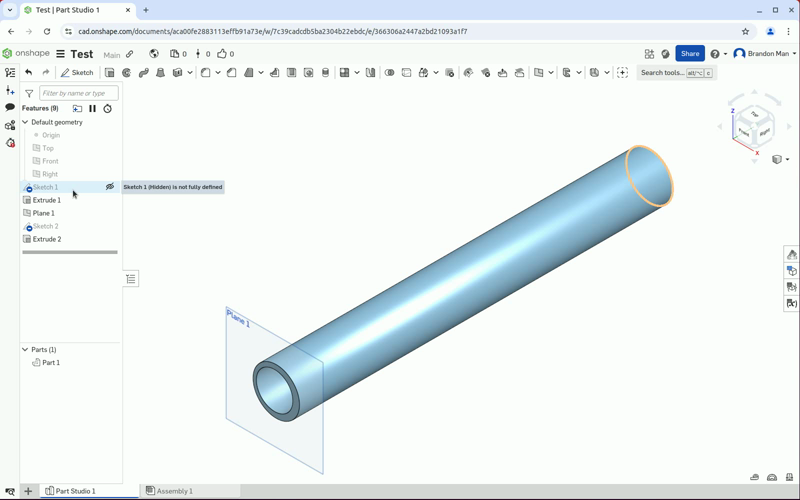
click(73, 189)